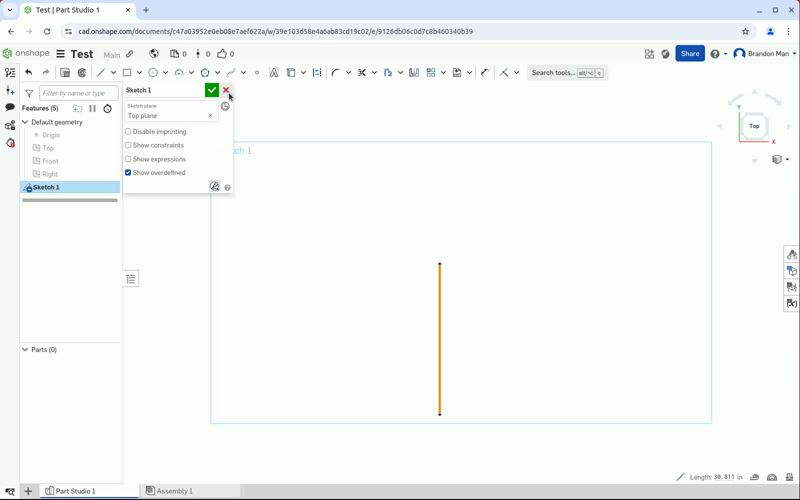
key(shift+h)
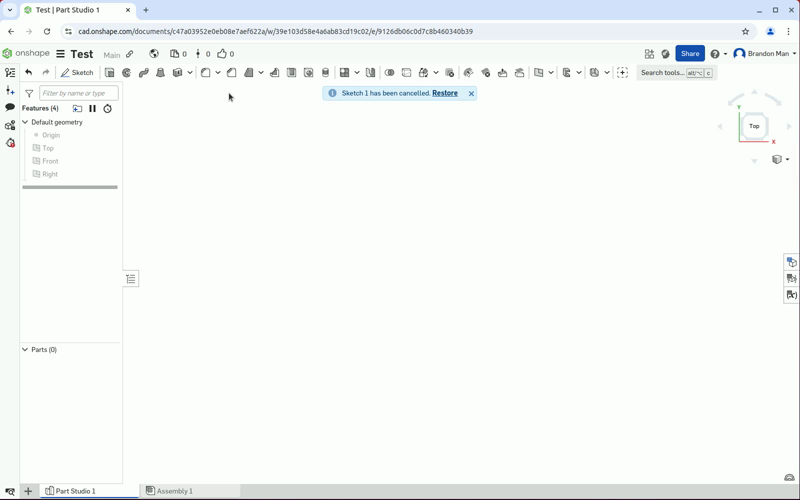
mouse_move(73, 352)
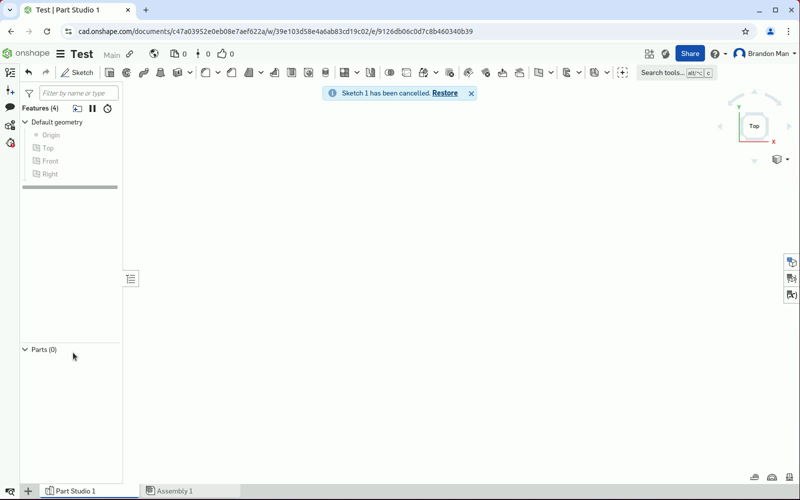
key(y)
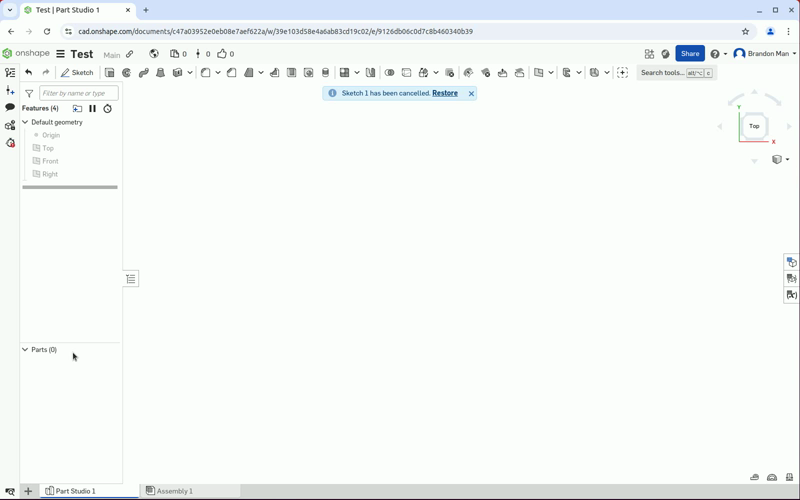
key(shift+p)
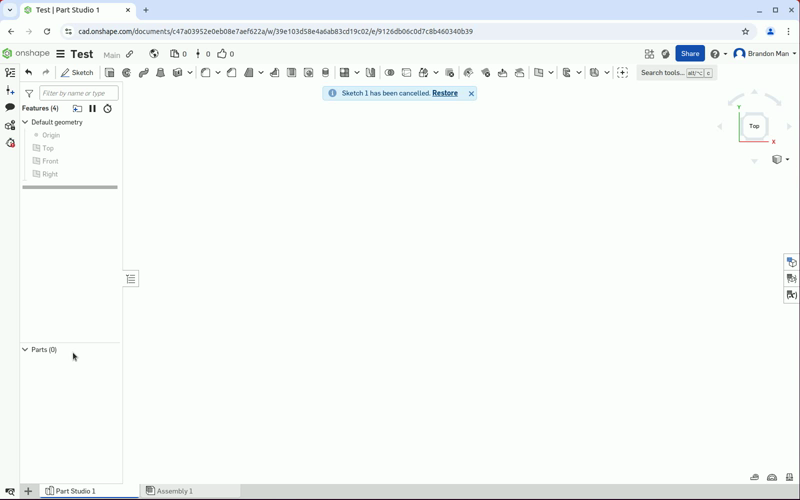
key(space)
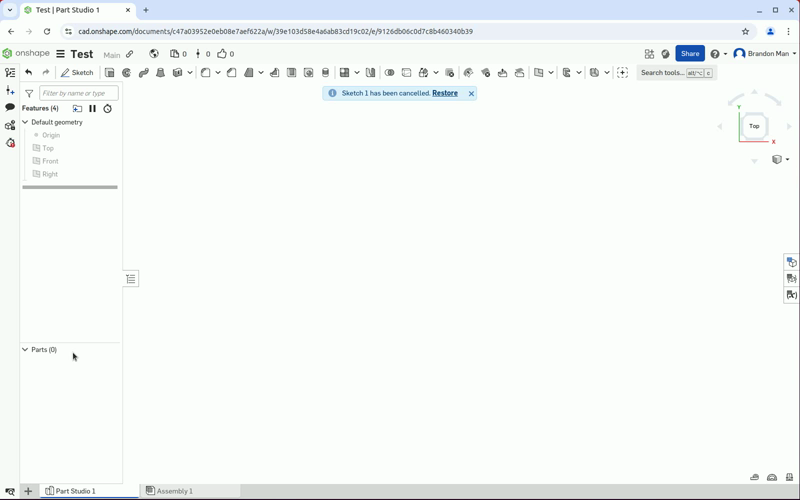
key_down(shift)
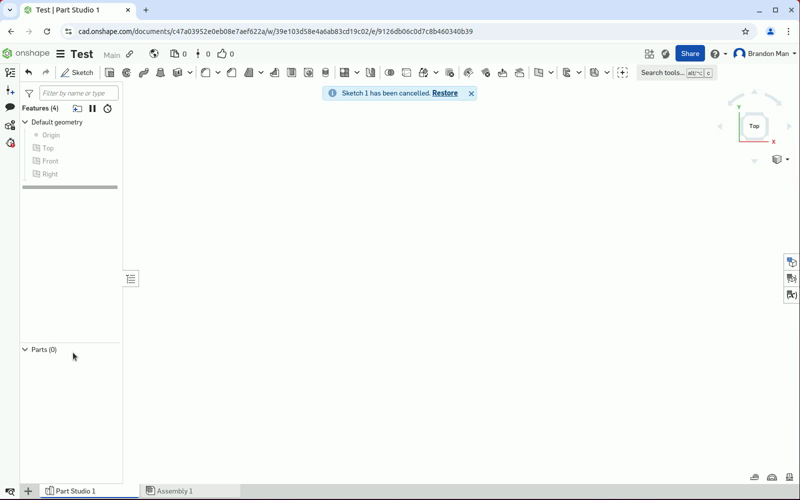
key(up)
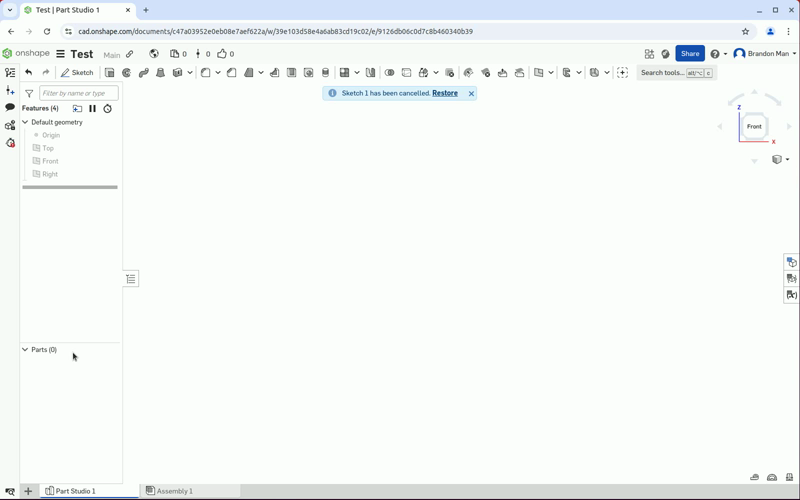
key_up(shift)
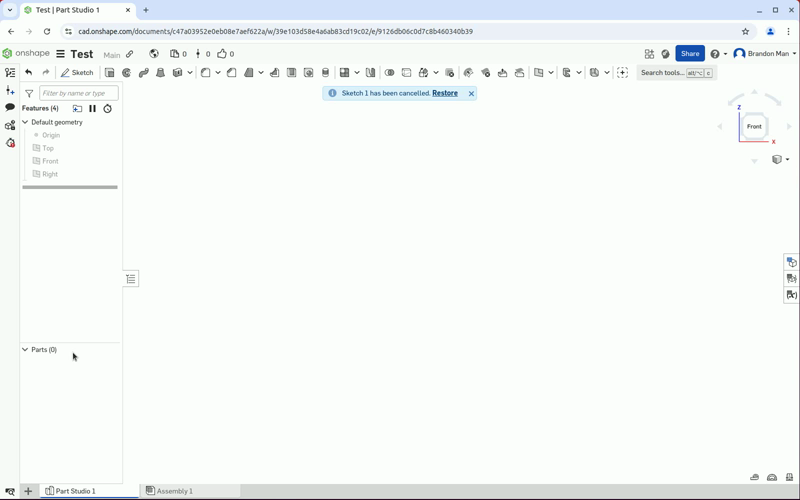
mouse_move(73, 352)
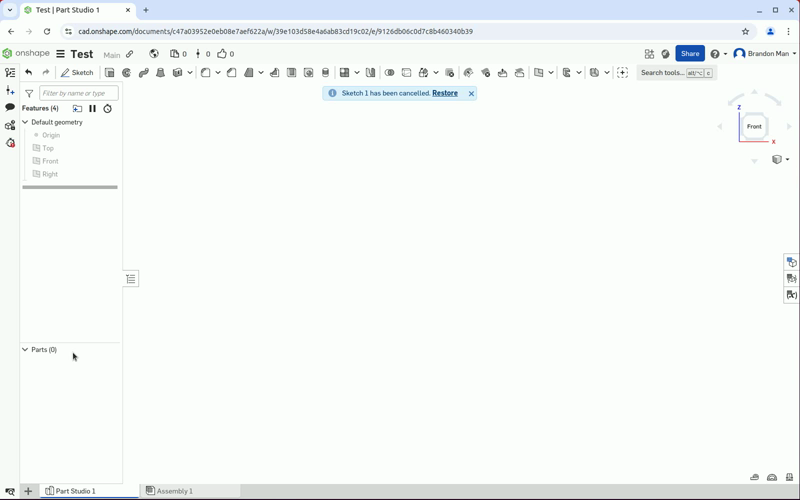
key(shift+y)
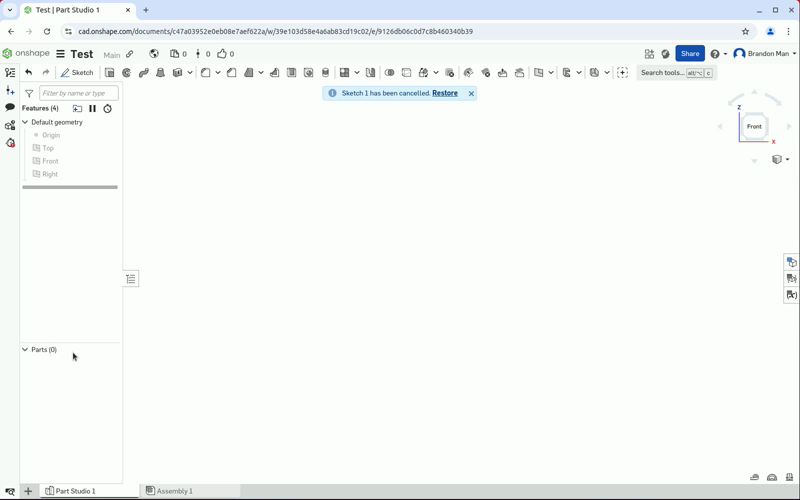
key(shift+s)
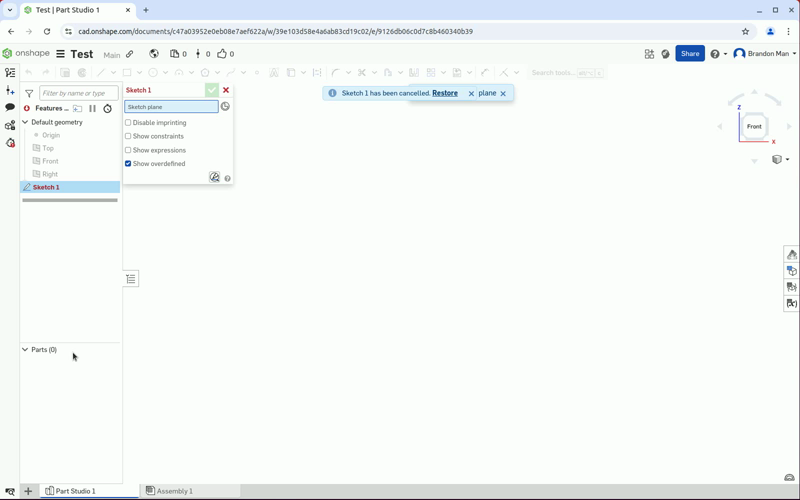
mouse_move(73, 163)
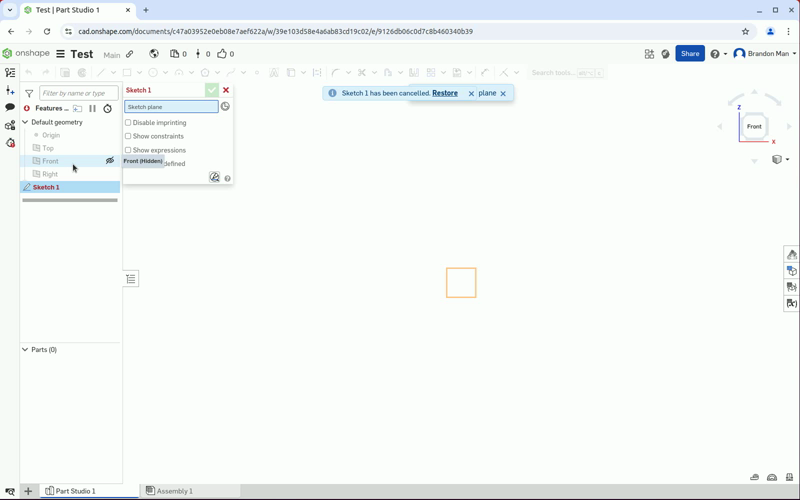
click(73, 163)
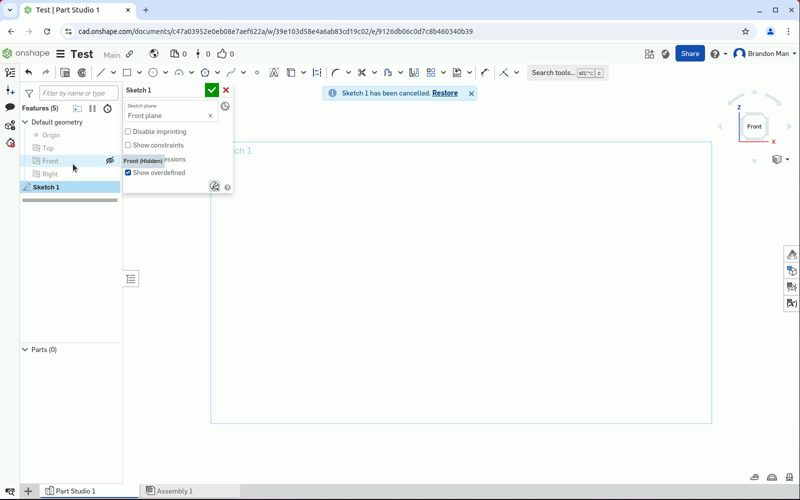
mouse_move(73, 352)
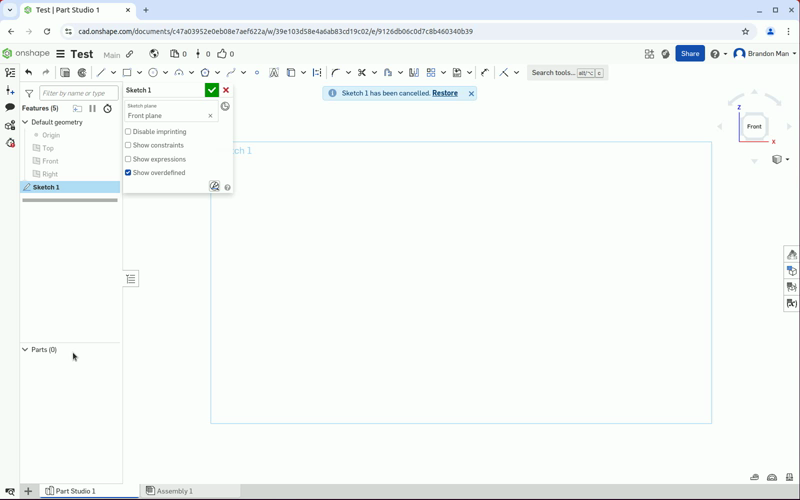
key(y)
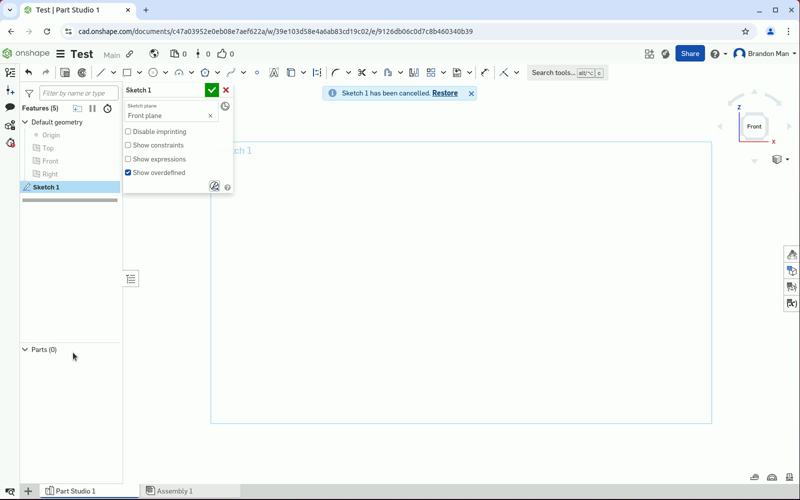
key(c)
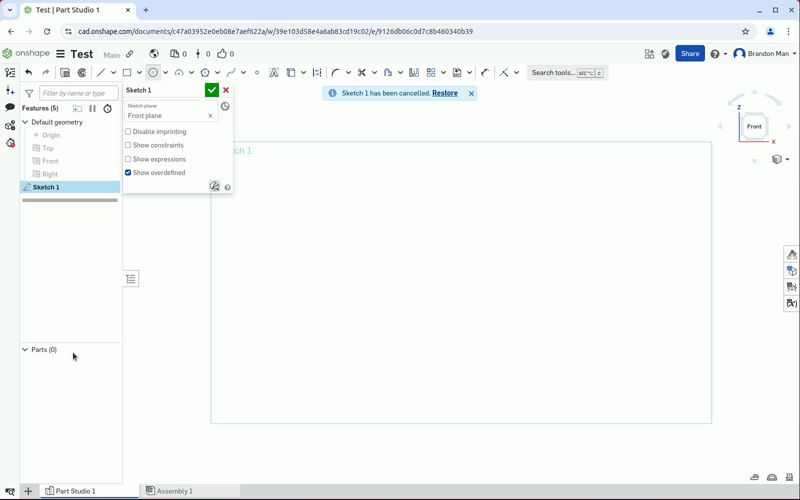
key_down(shift)
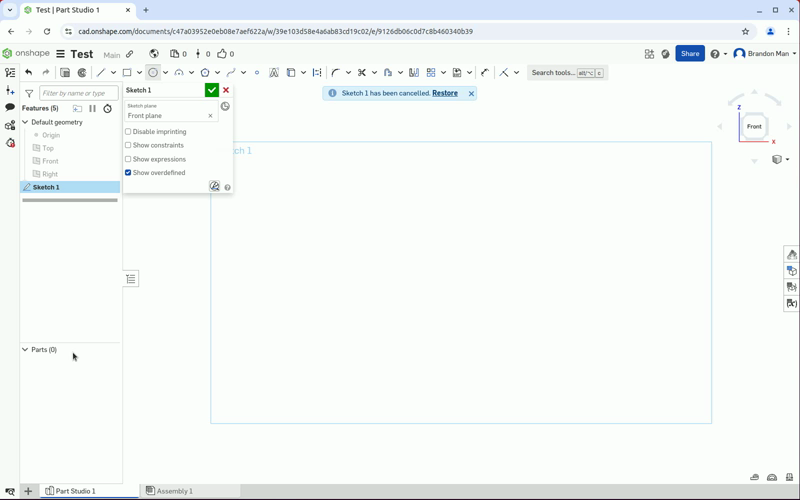
mouse_move(461, 282)
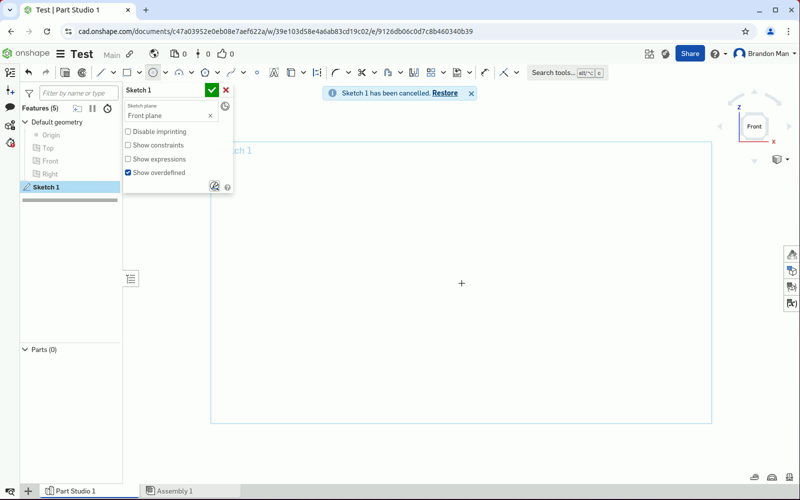
click(461, 282)
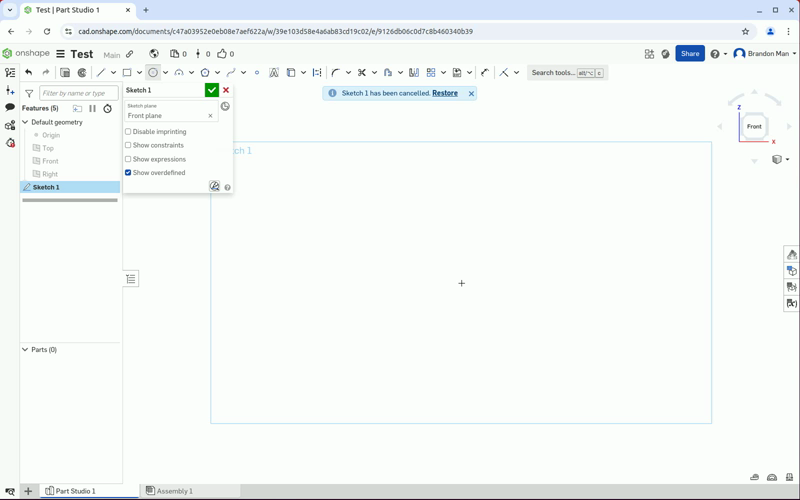
key_up(shift)
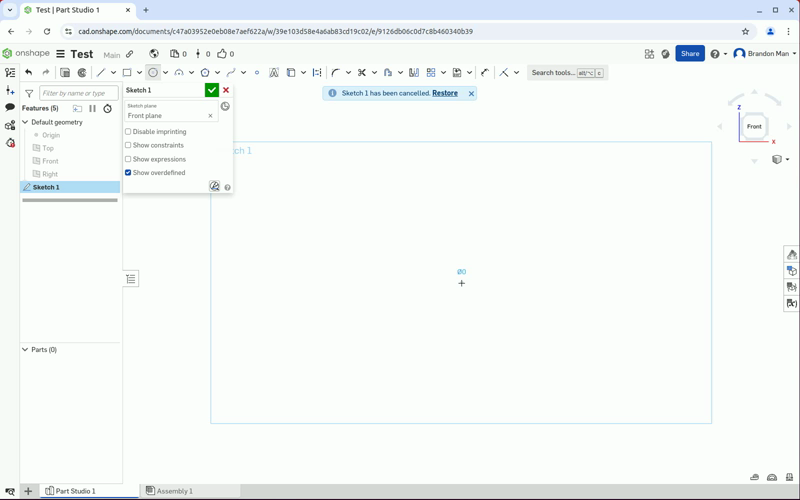
mouse_move(467, 282)
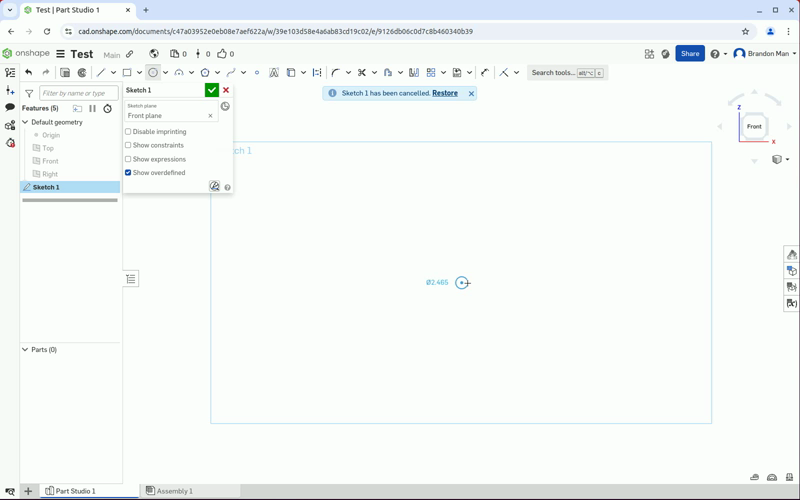
click(467, 282)
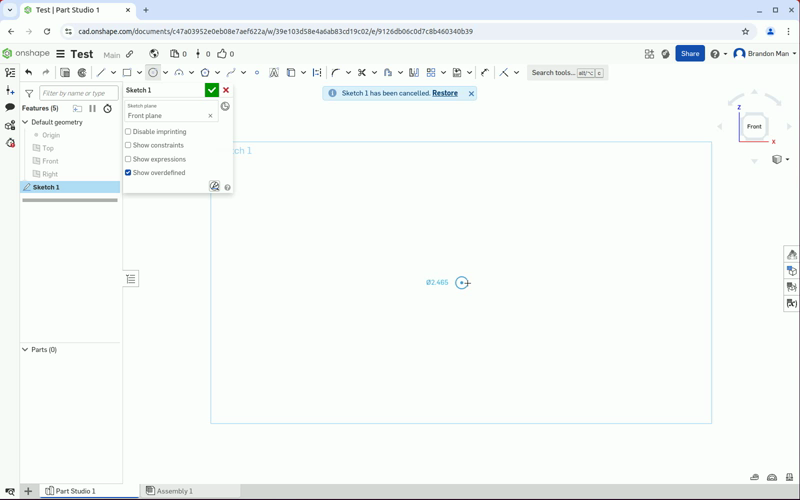
key(esc)
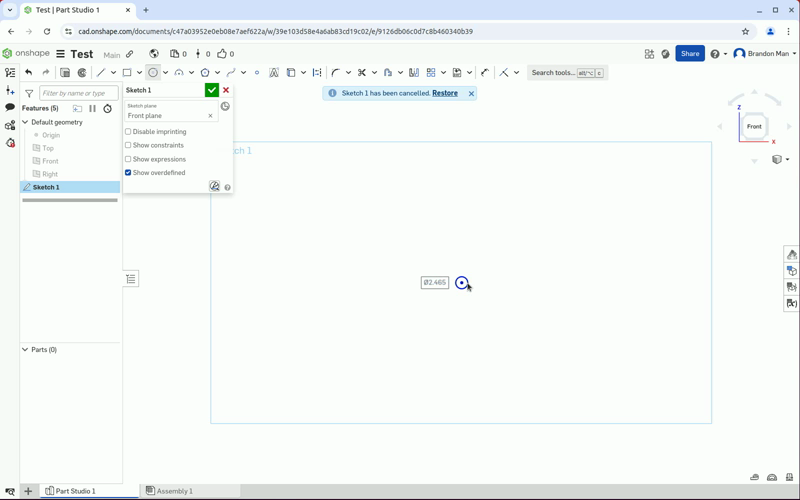
mouse_move(461, 286)
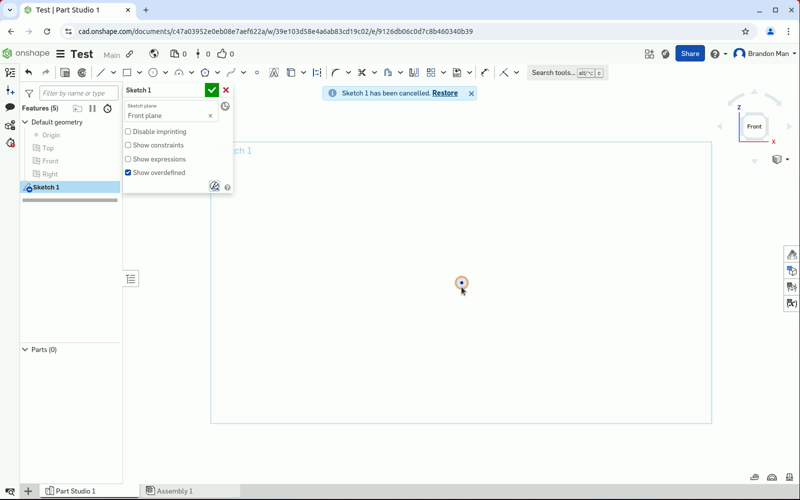
scroll(6)
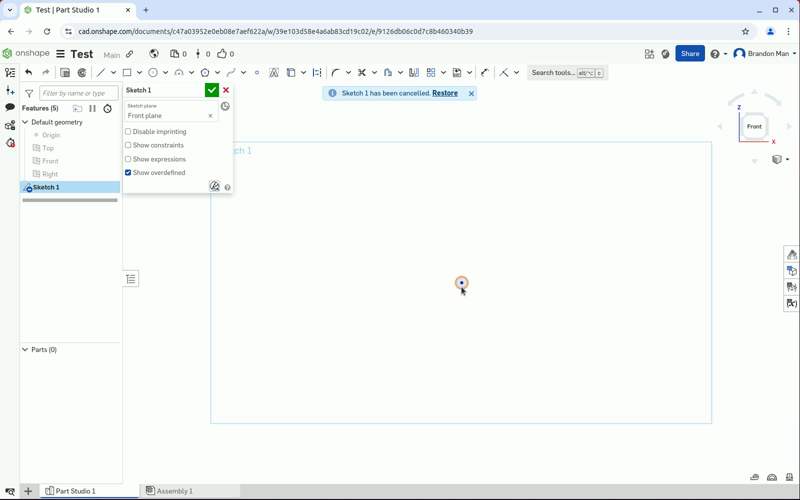
scroll(6)
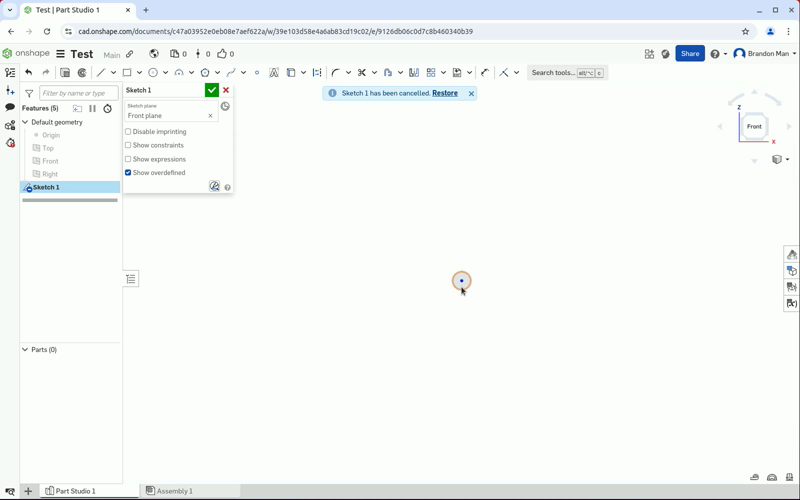
scroll(6)
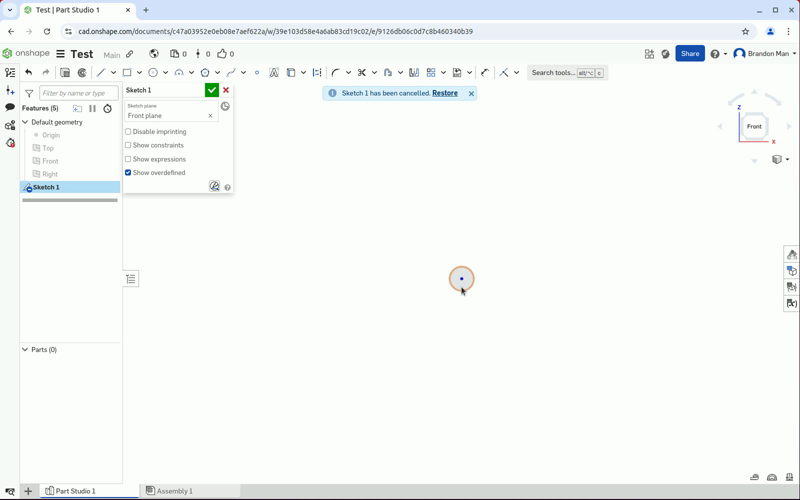
scroll(6)
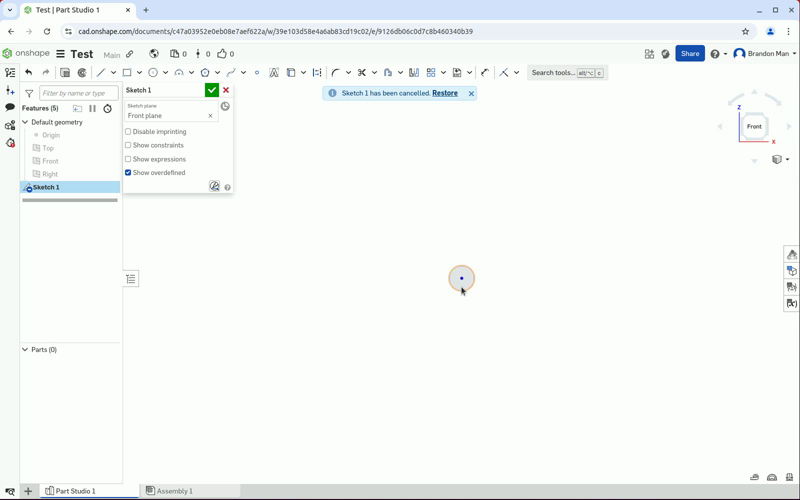
scroll(6)
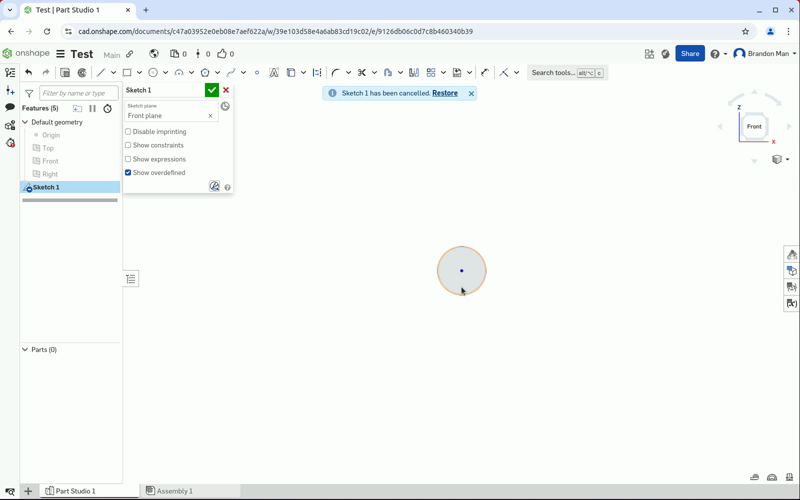
scroll(6)
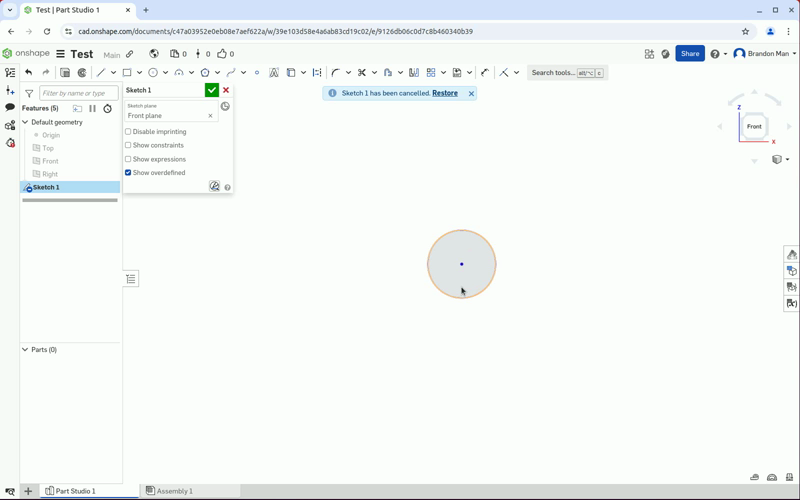
scroll(6)
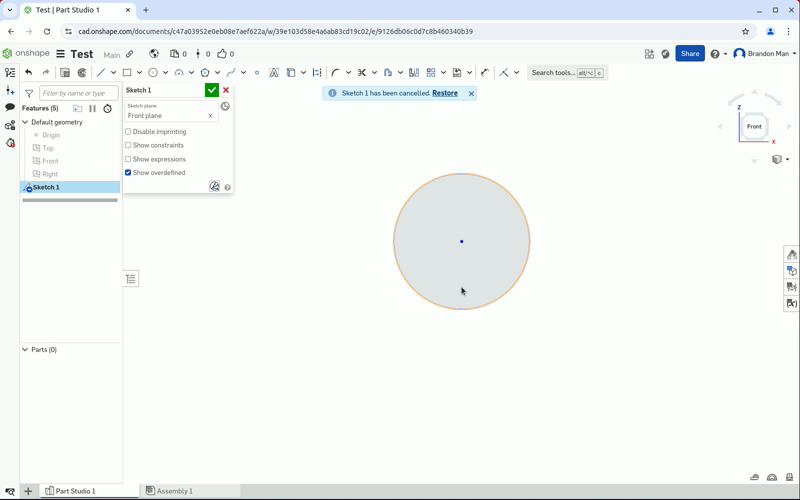
click(461, 286)
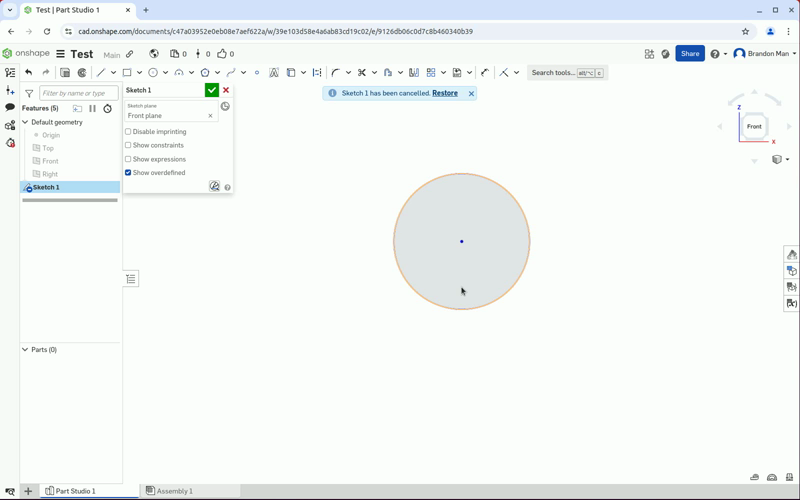
scroll(-6)
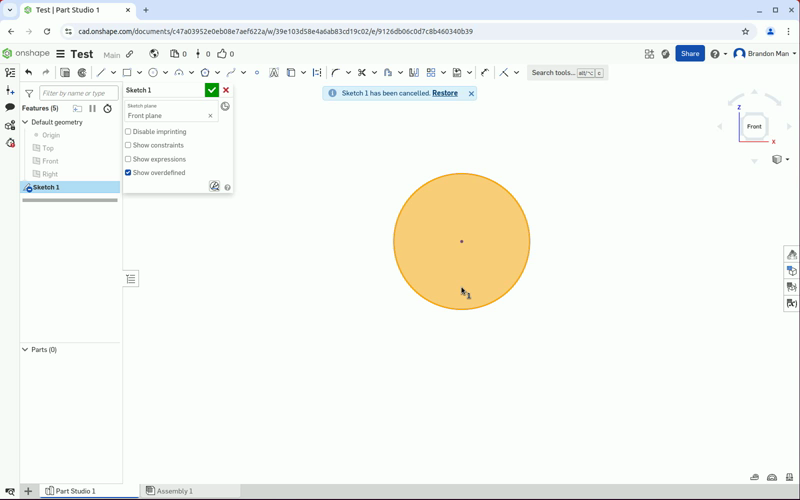
scroll(-6)
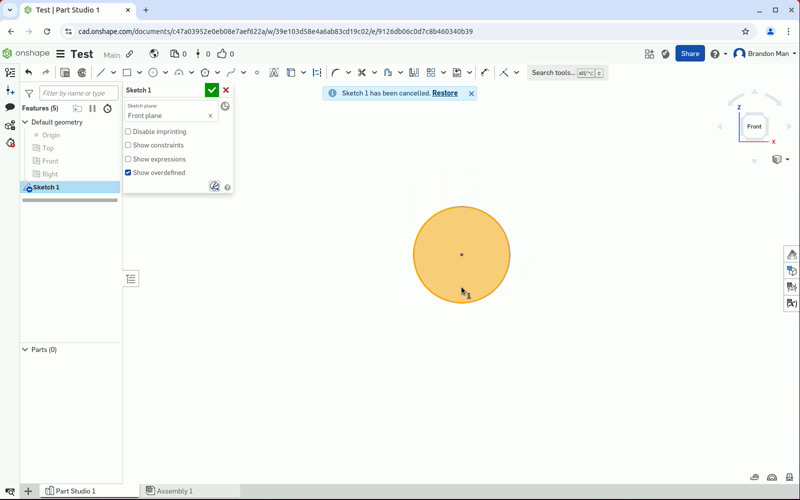
scroll(-6)
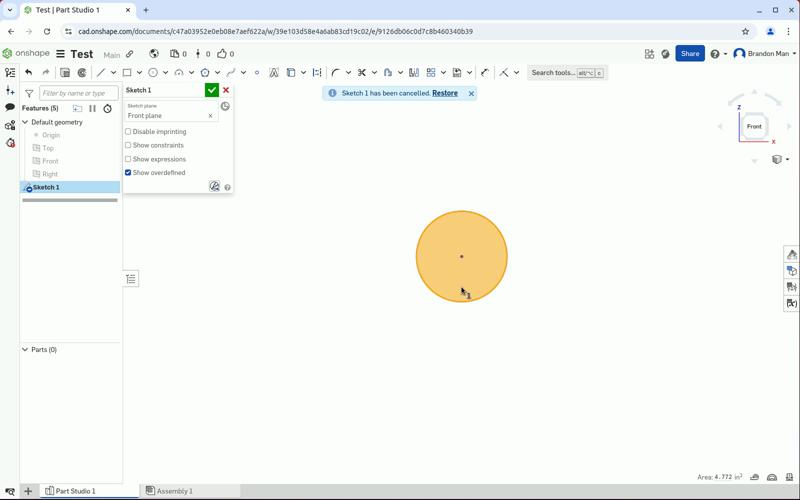
scroll(-6)
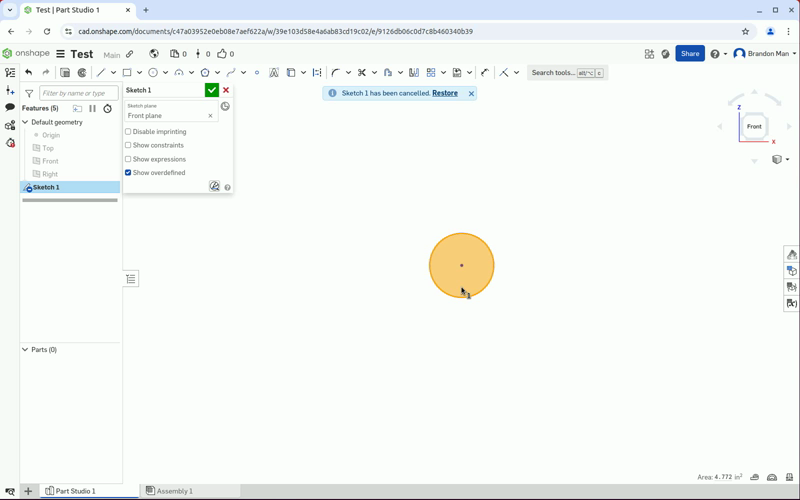
scroll(-6)
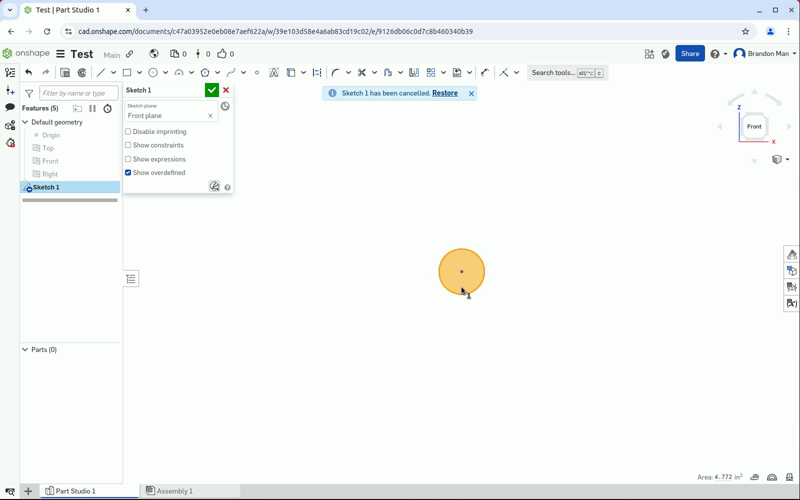
scroll(-6)
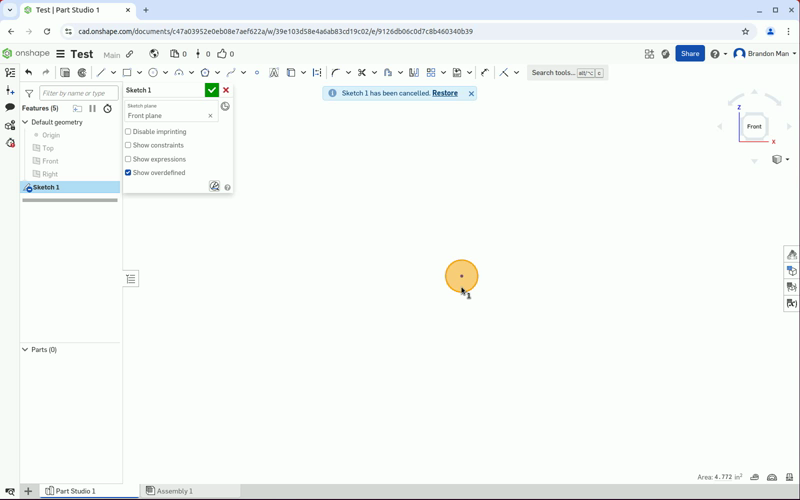
scroll(-6)
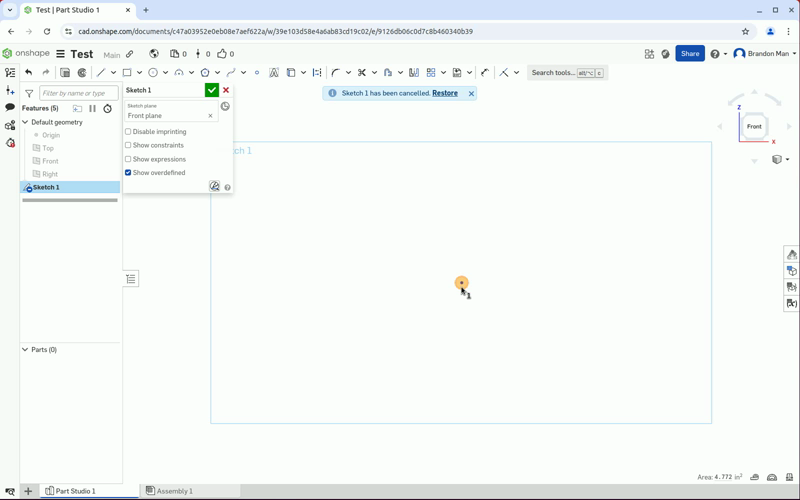
mouse_move(73, 352)
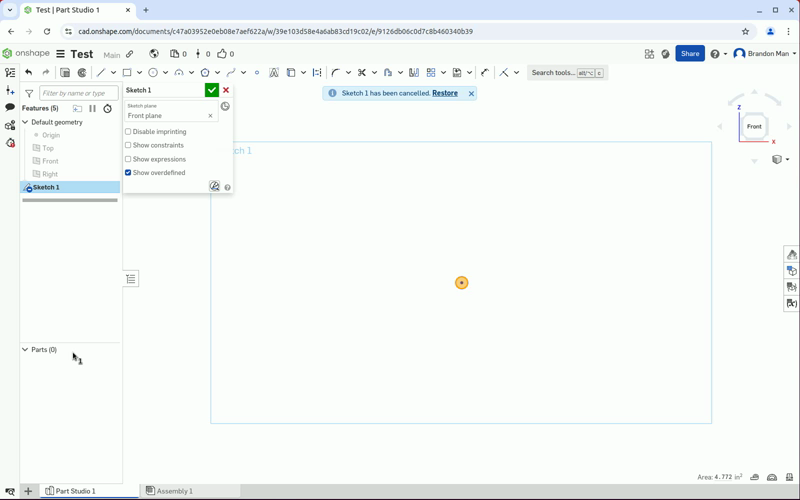
key(shift+y)
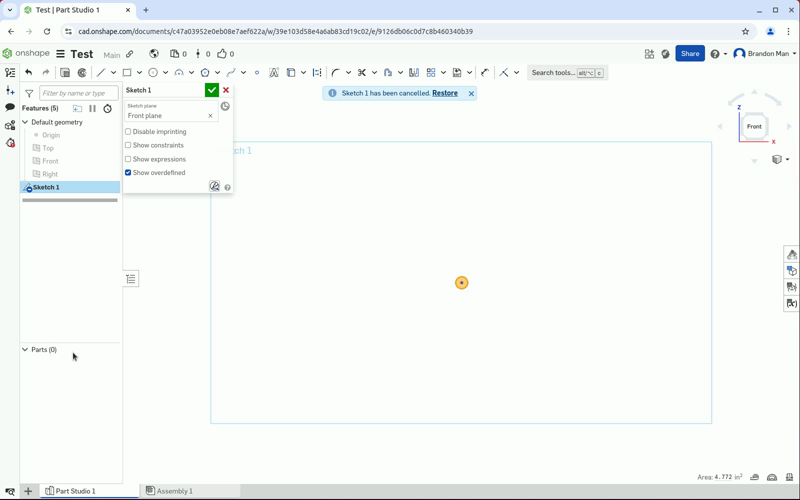
key(shift+e)
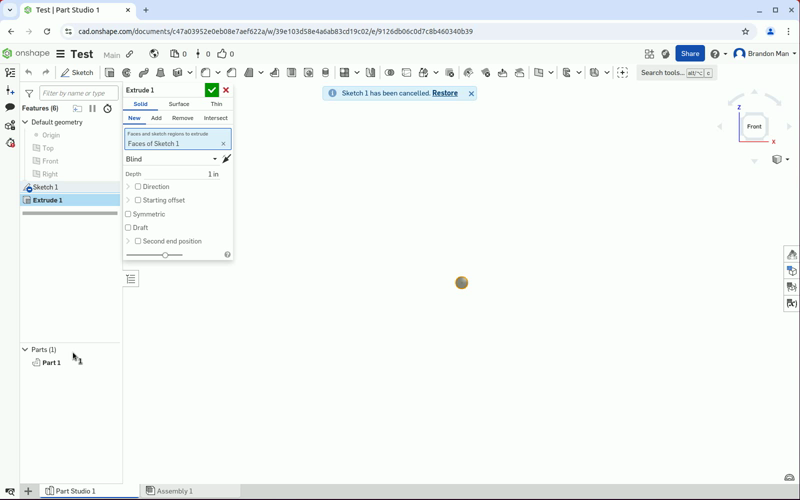
mouse_move(143, 106)
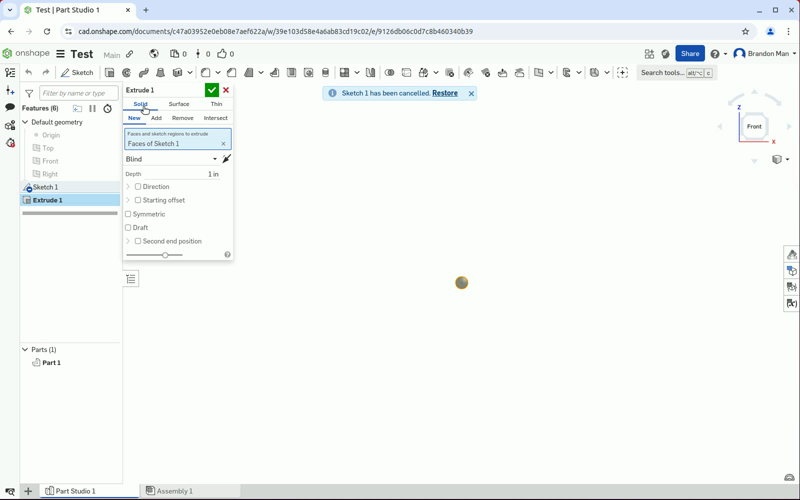
click(143, 106)
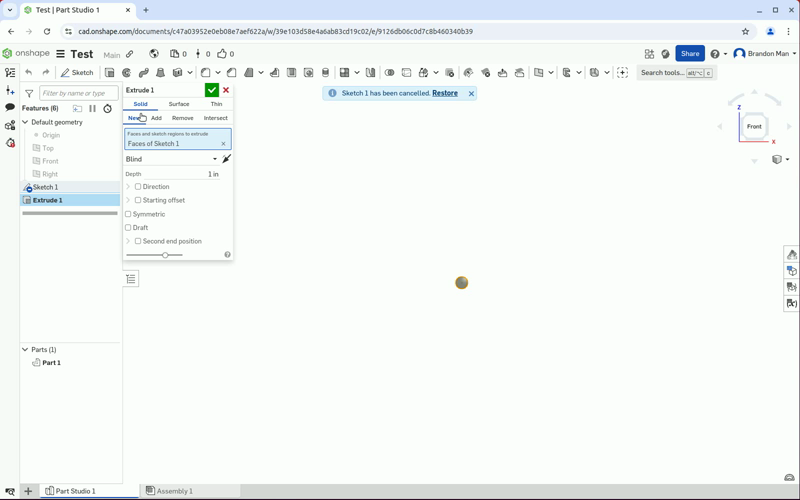
mouse_move(137, 120)
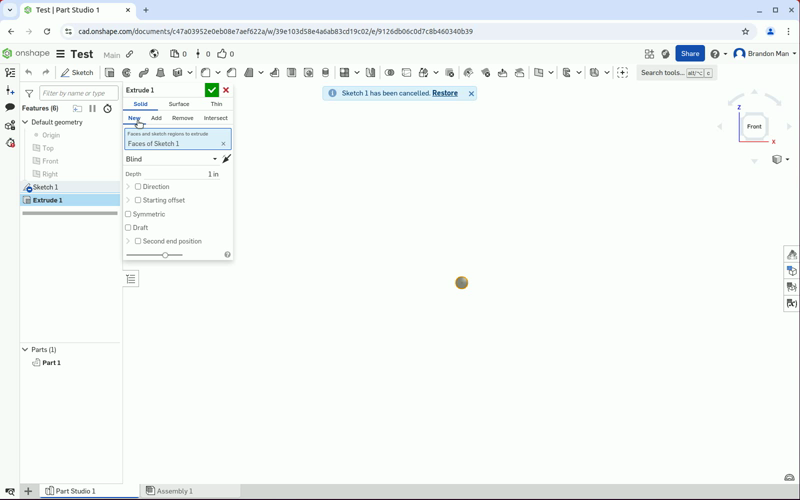
click(137, 120)
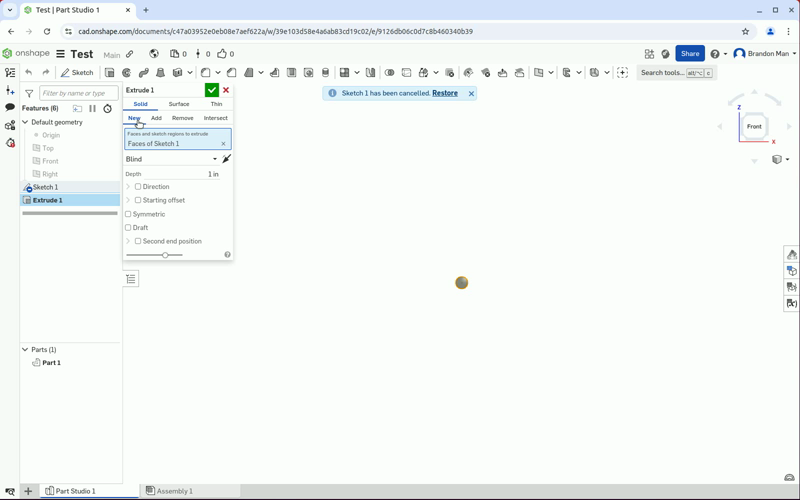
key(tab, 4)
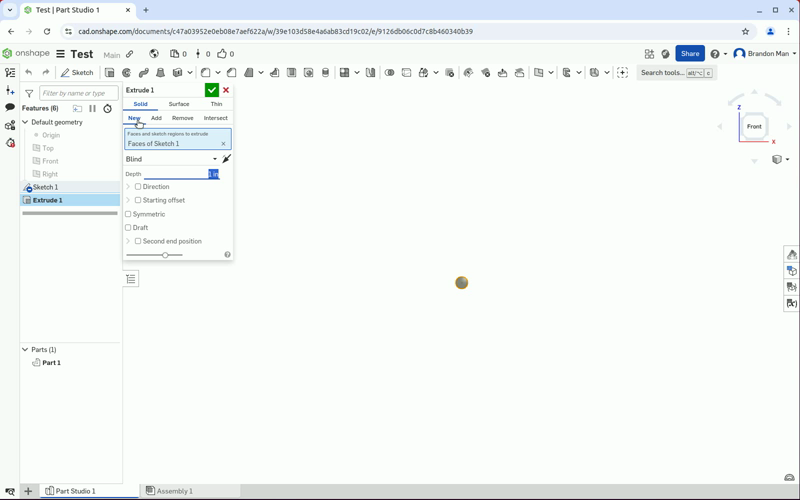
text(23.108)
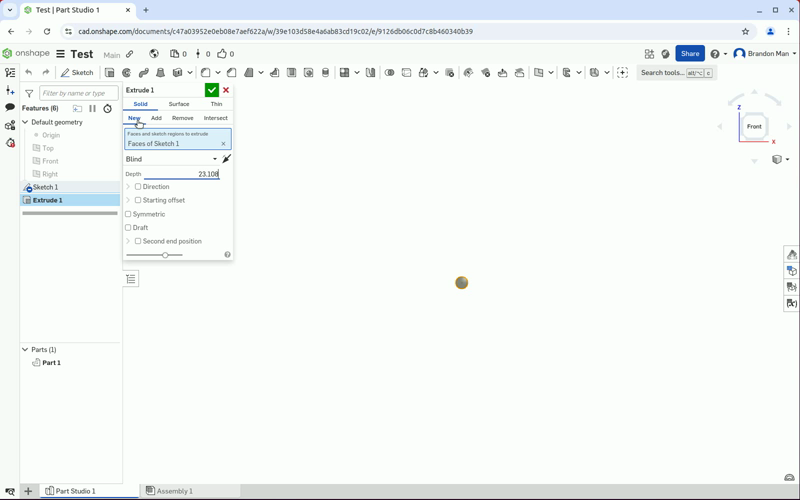
key(enter)
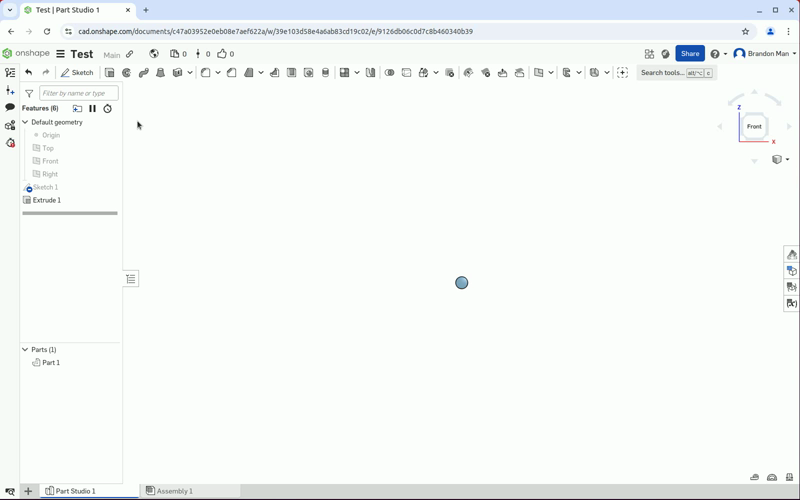
key(shift+h)
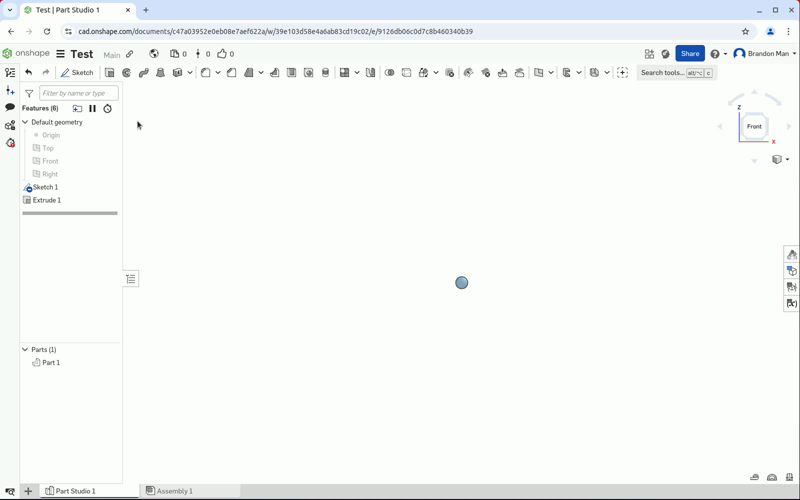
key(shift+h)
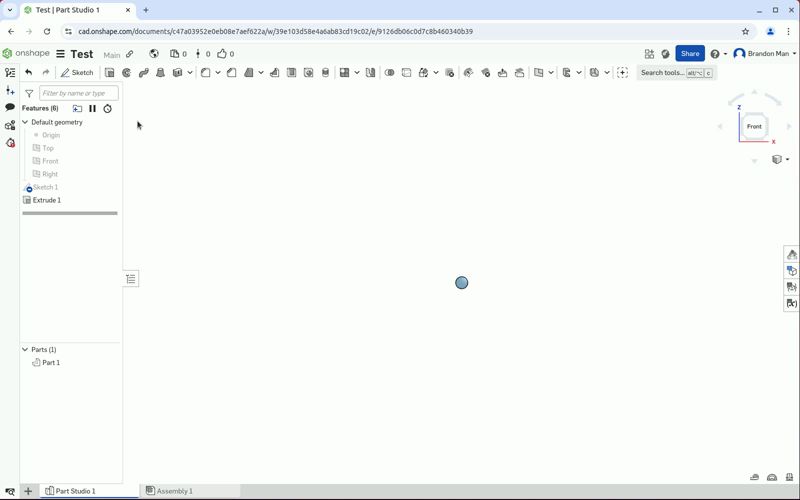
mouse_move(73, 189)
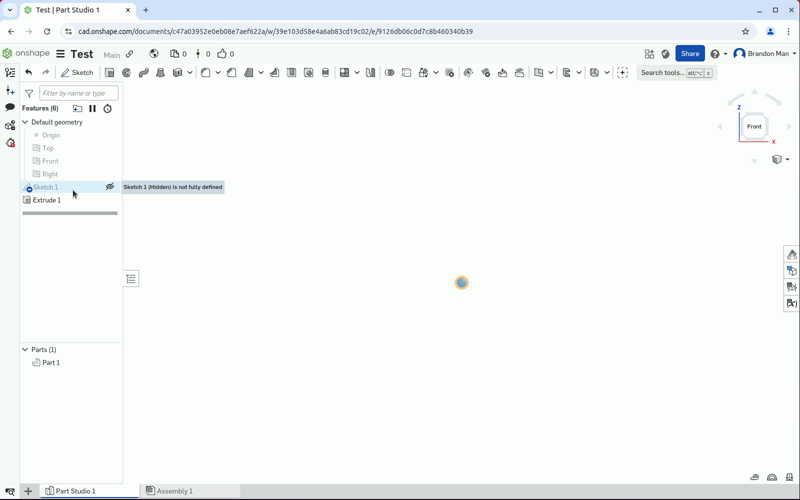
click(73, 189)
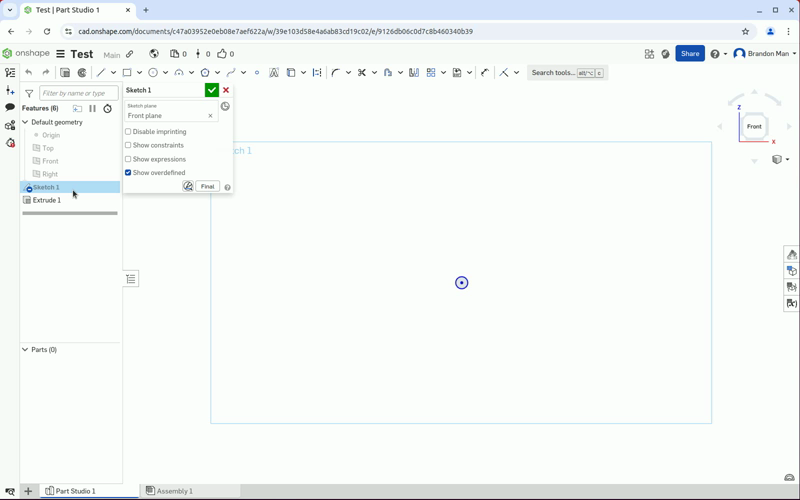
mouse_move(229, 92)
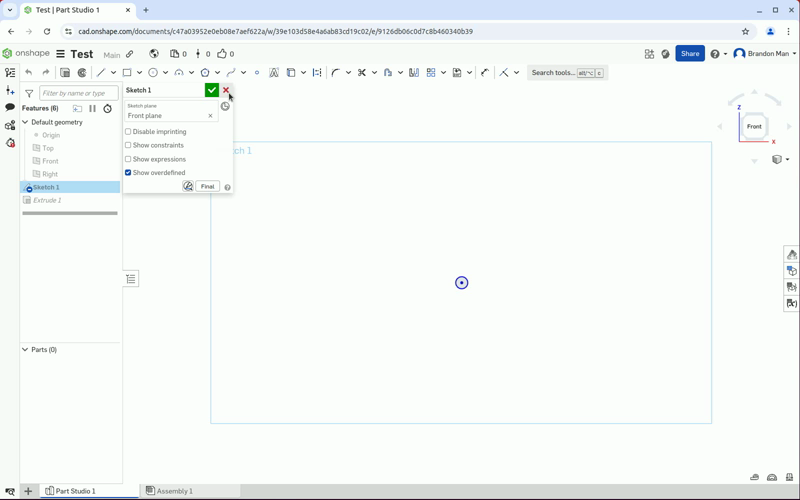
click(229, 92)
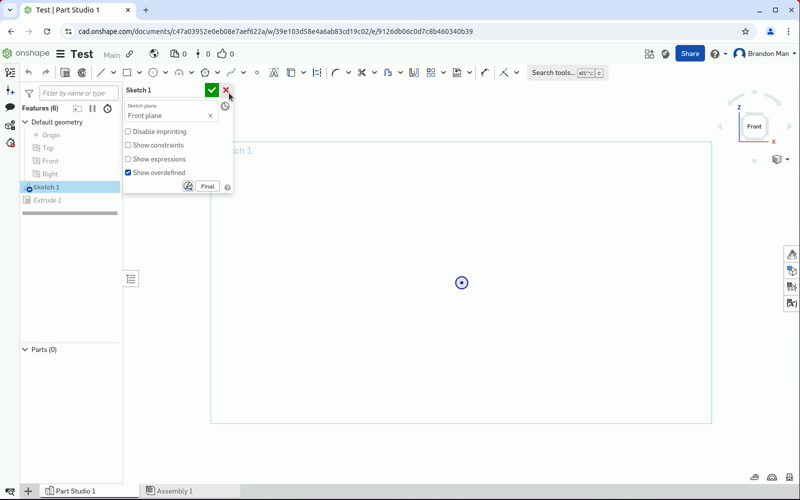
key(shift+s)
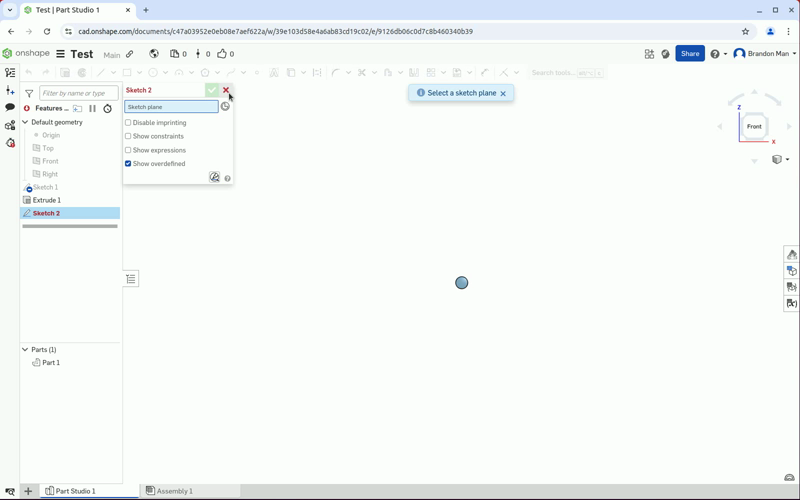
mouse_move(73, 163)
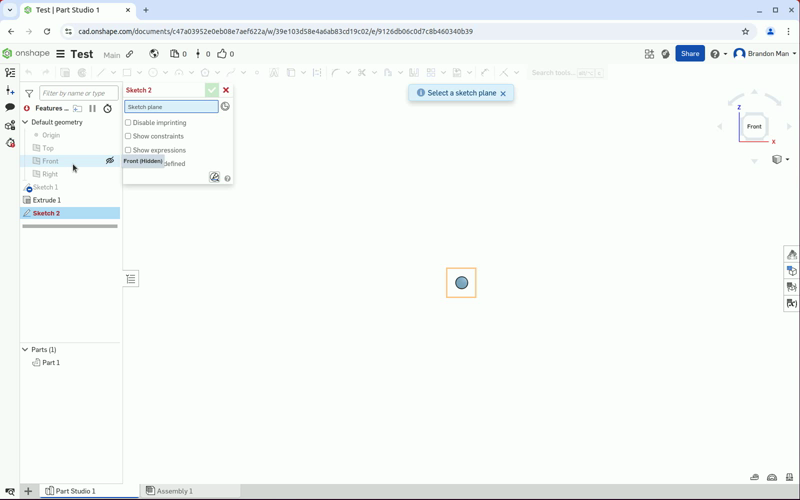
click(73, 163)
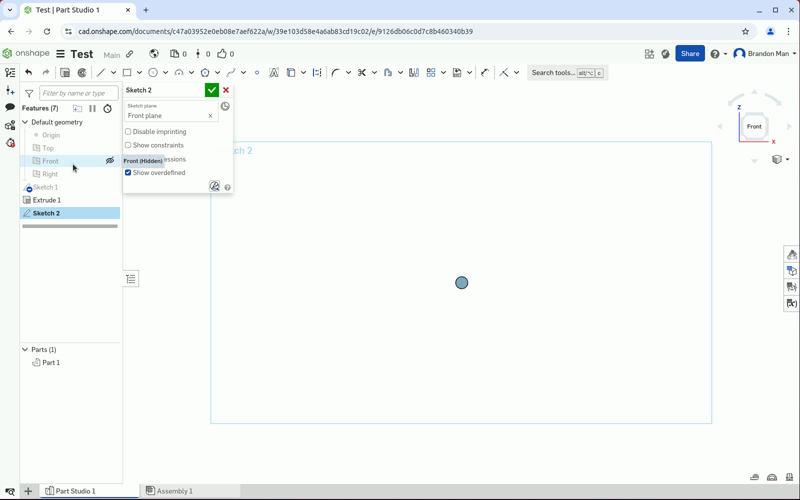
mouse_move(73, 352)
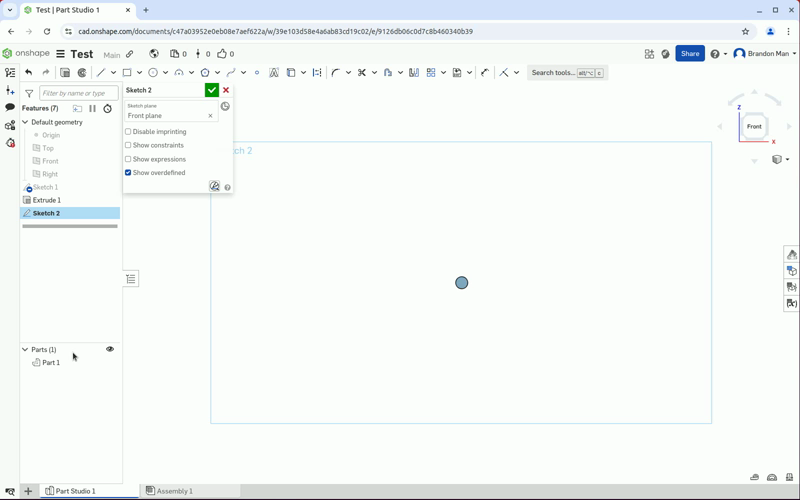
key(y)
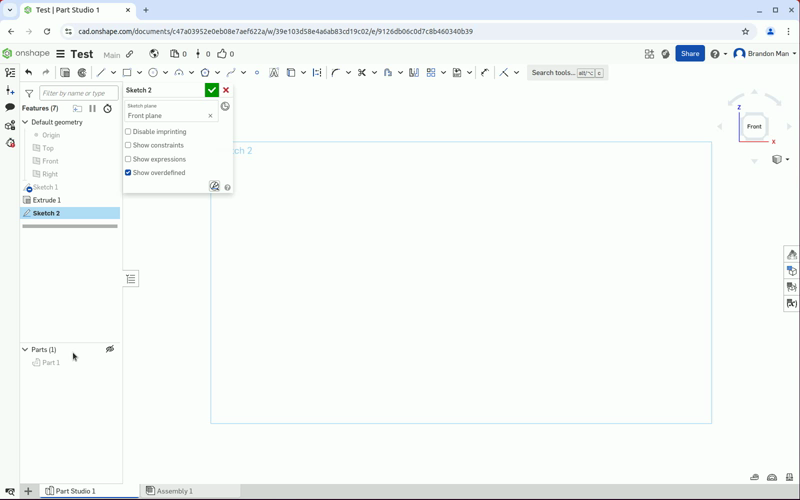
key(l)
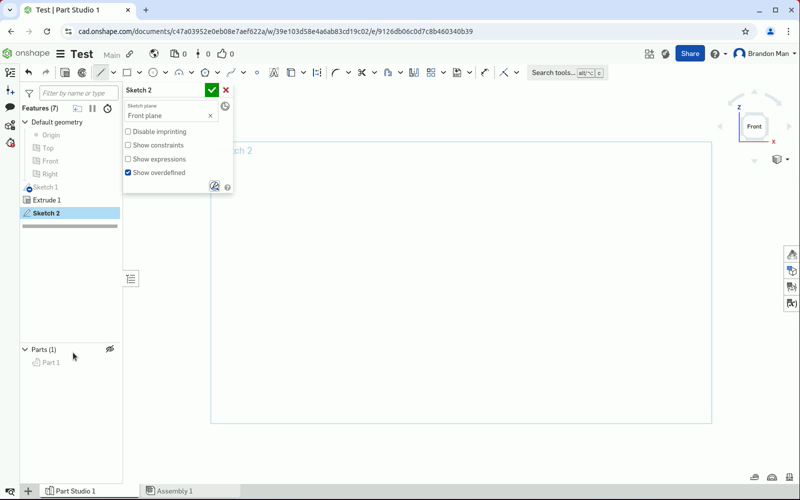
key_down(shift)
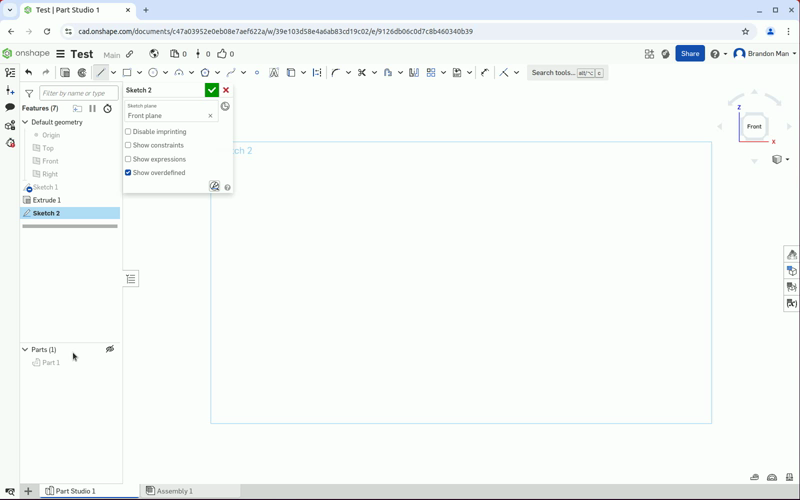
mouse_move(452, 282)
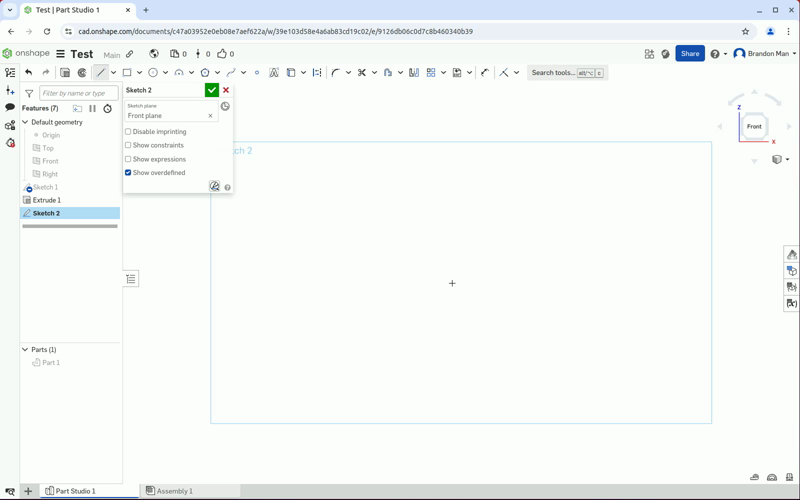
click(452, 282)
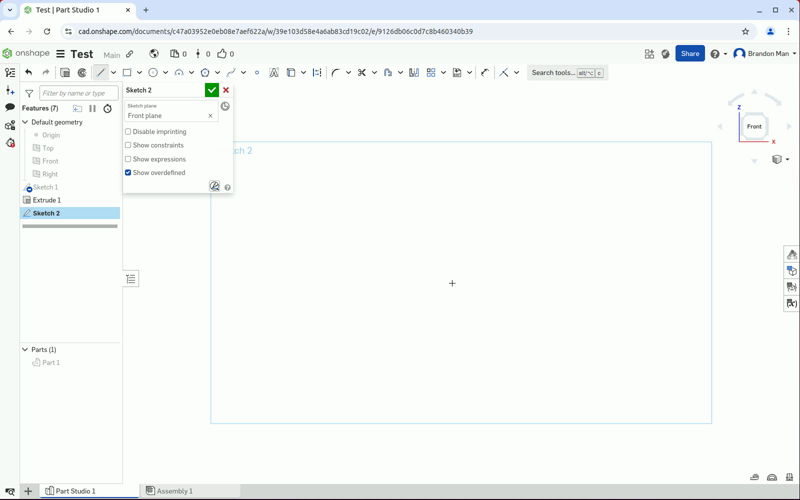
key_up(shift)
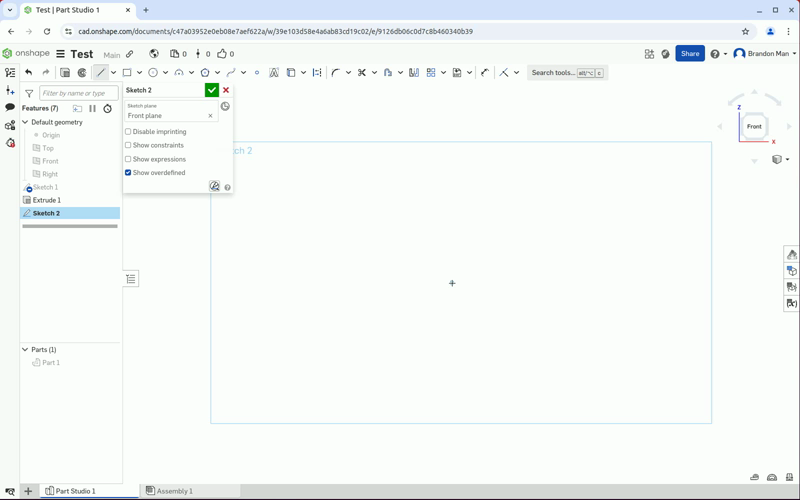
key_down(shift)
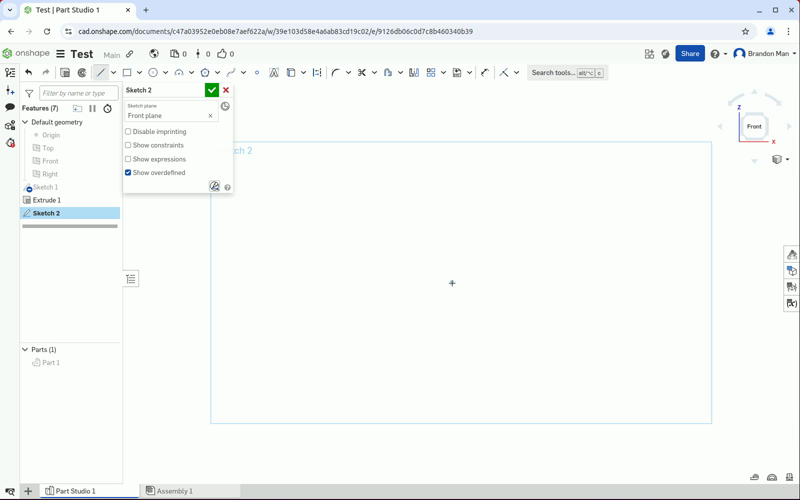
mouse_move(482, 282)
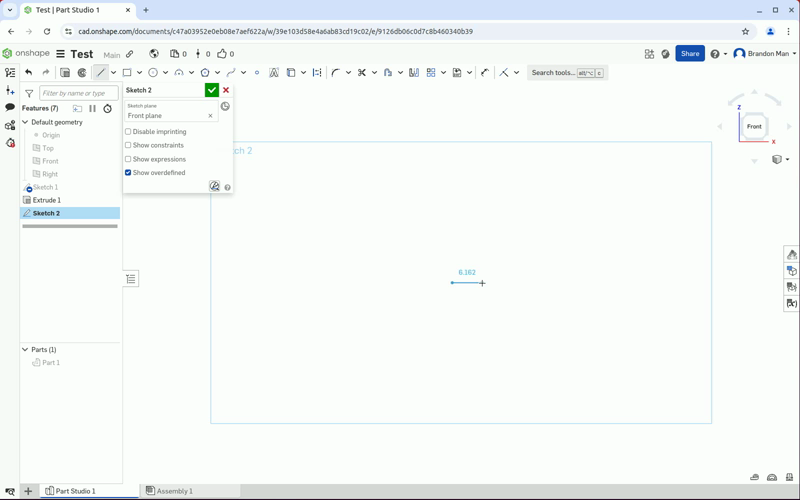
mouse_move(456, 290)
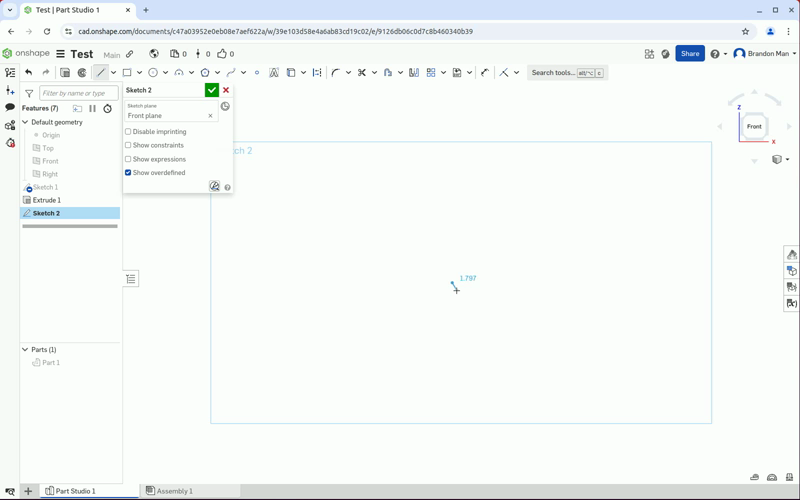
click(456, 290)
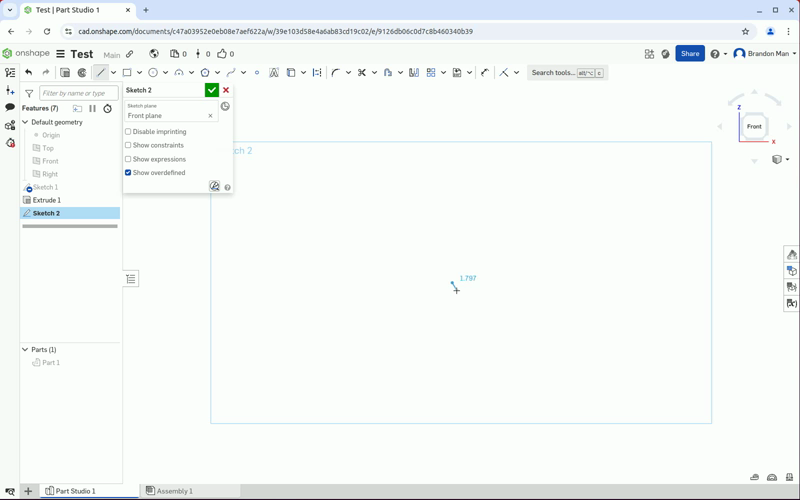
key_up(shift)
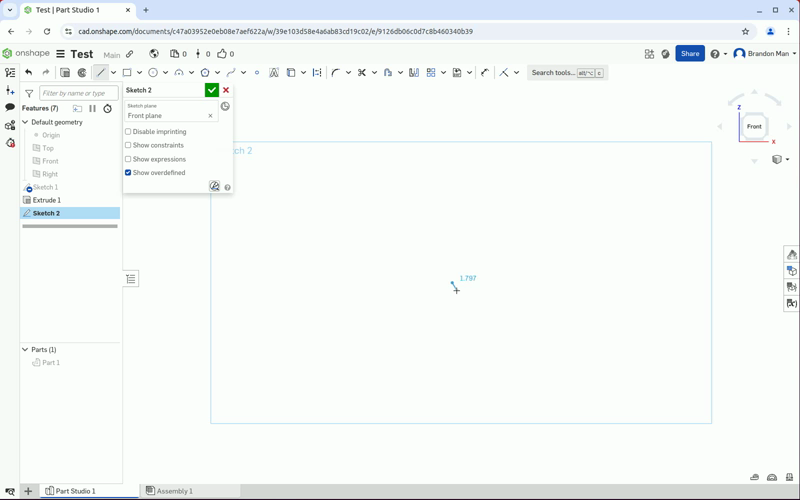
key_down(shift)
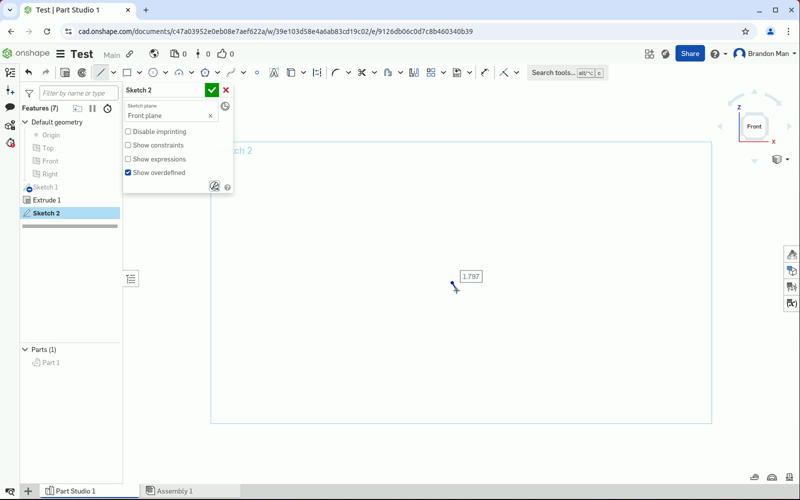
mouse_move(486, 290)
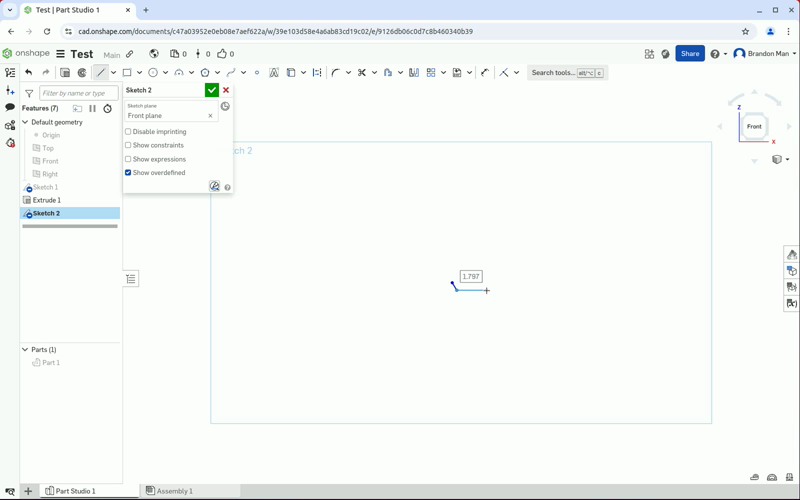
mouse_move(465, 290)
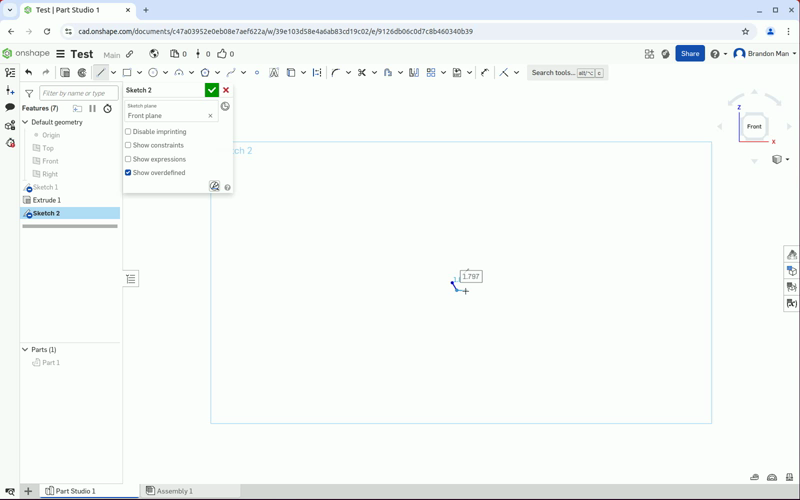
click(465, 290)
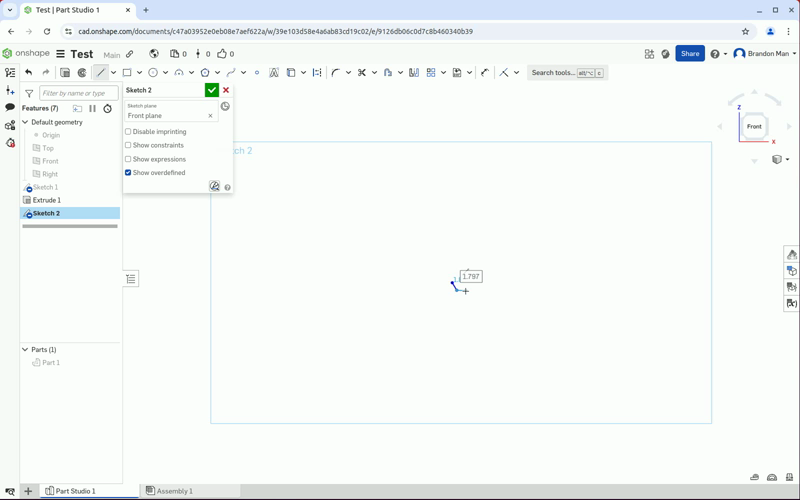
key_up(shift)
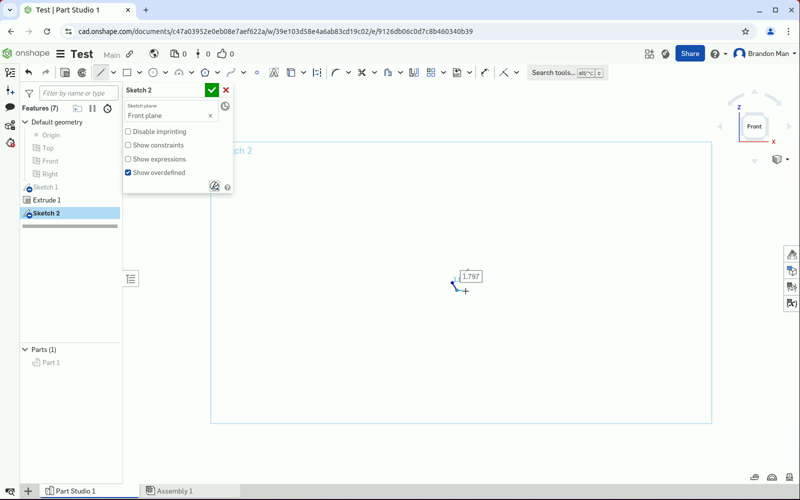
key_down(shift)
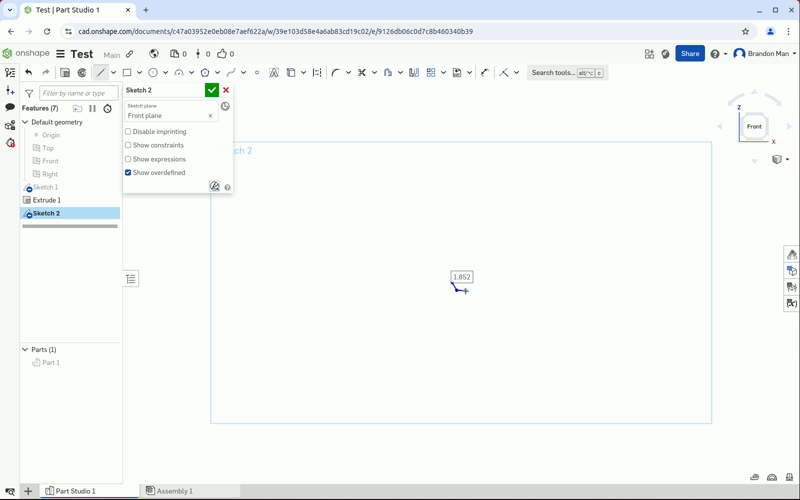
mouse_move(495, 290)
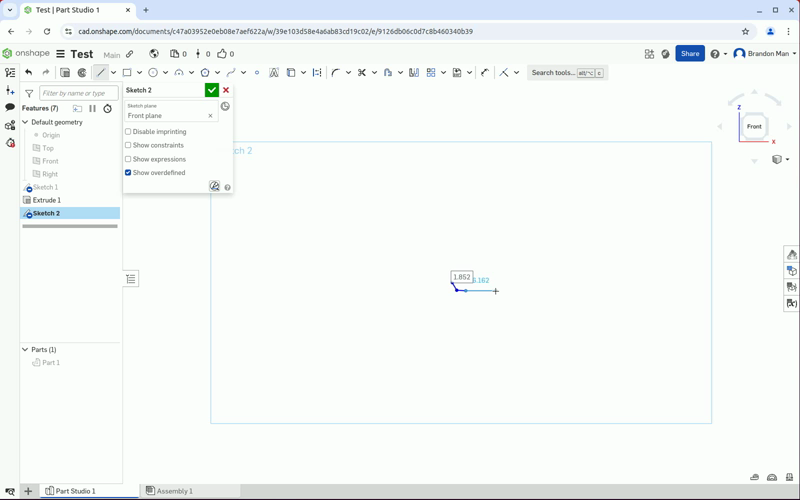
mouse_move(469, 283)
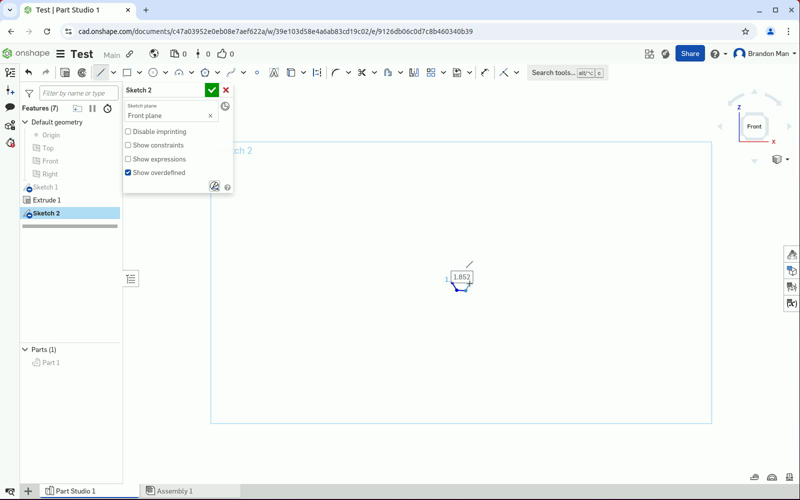
click(469, 283)
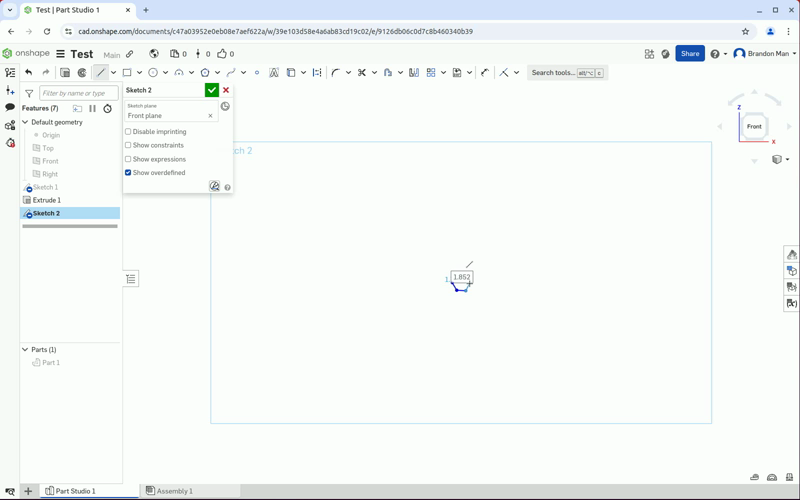
key_up(shift)
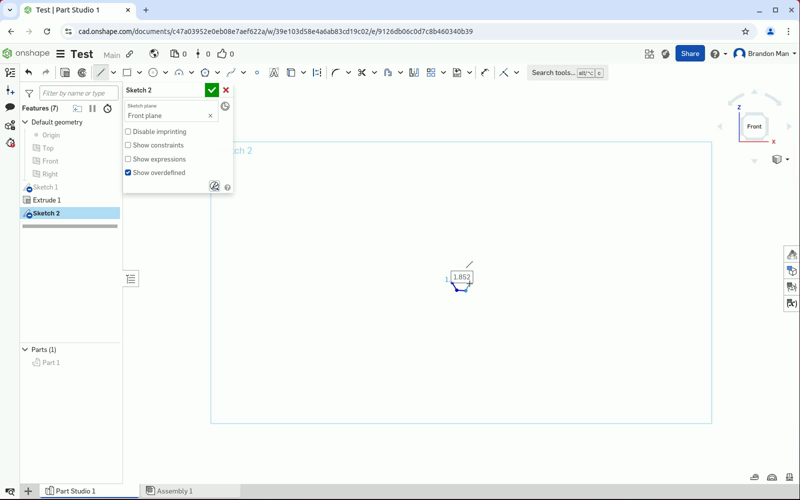
key_down(shift)
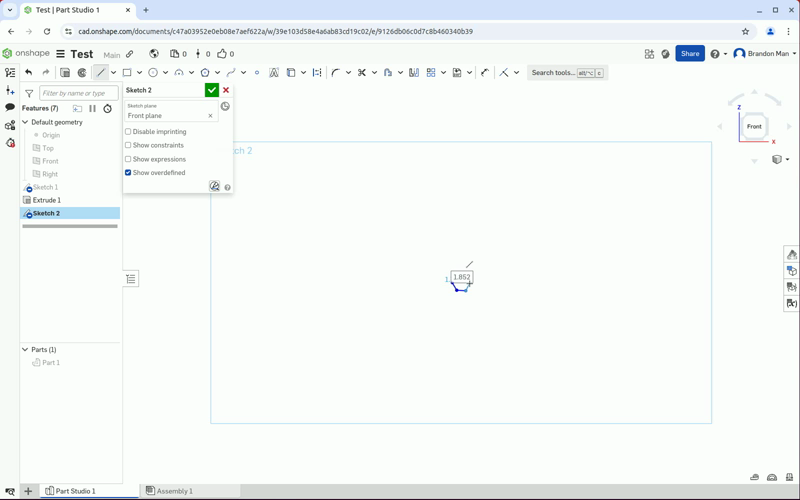
mouse_move(499, 283)
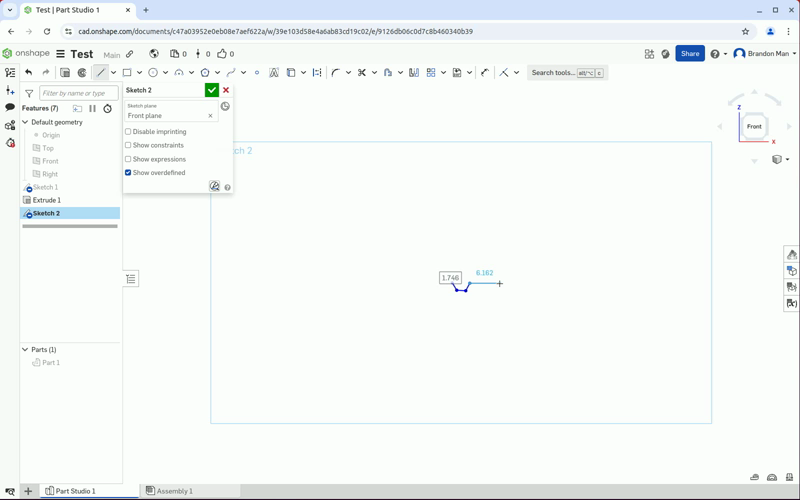
mouse_move(465, 275)
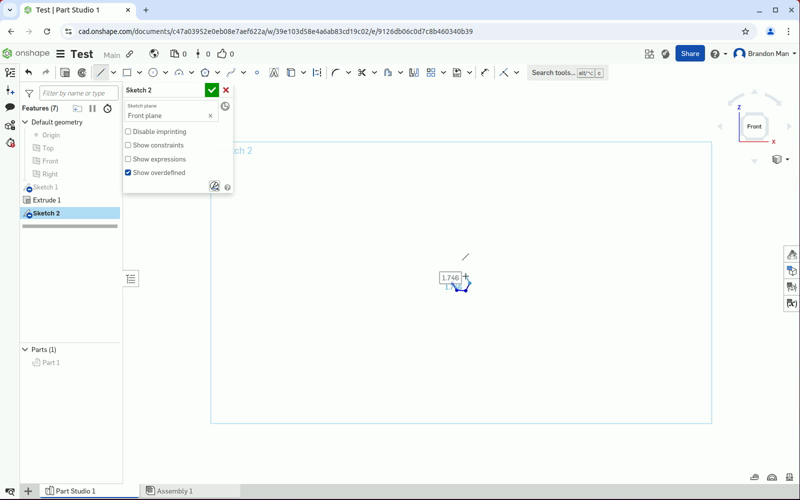
click(465, 275)
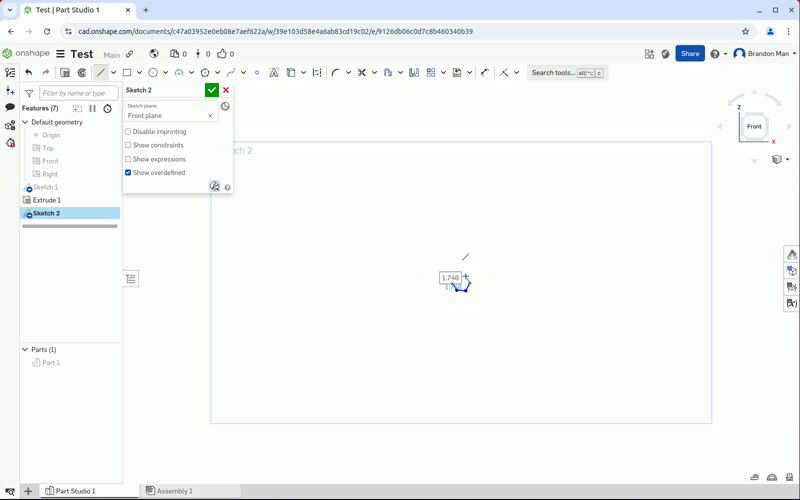
key_up(shift)
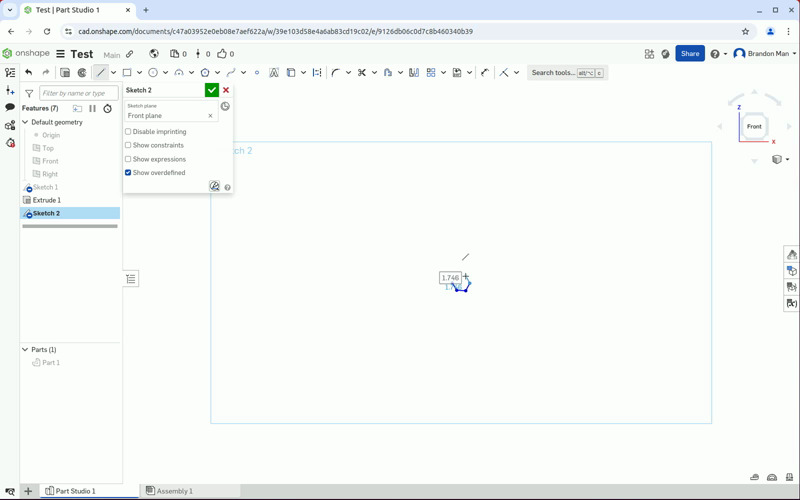
key_down(shift)
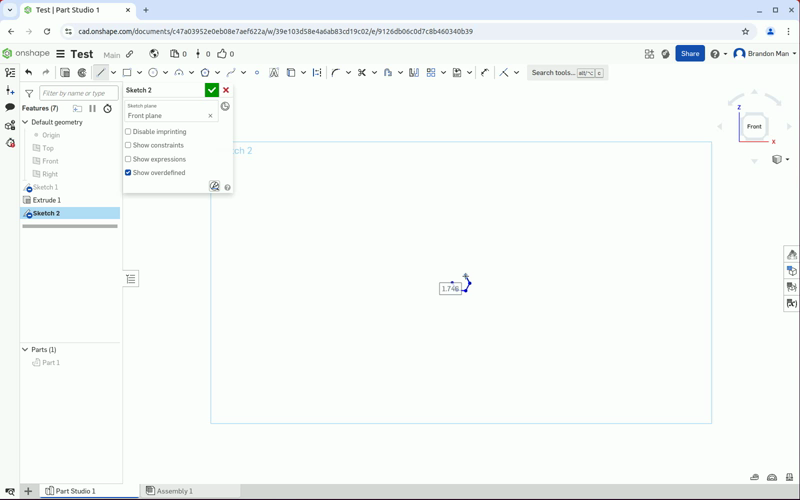
mouse_move(495, 275)
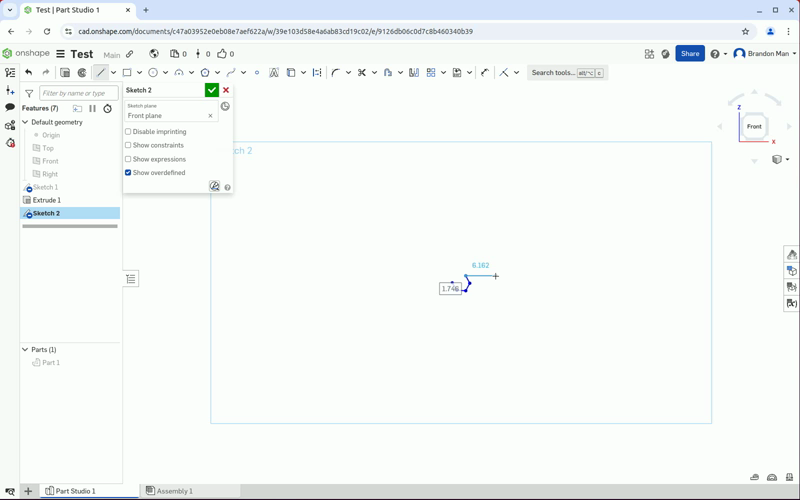
mouse_move(456, 275)
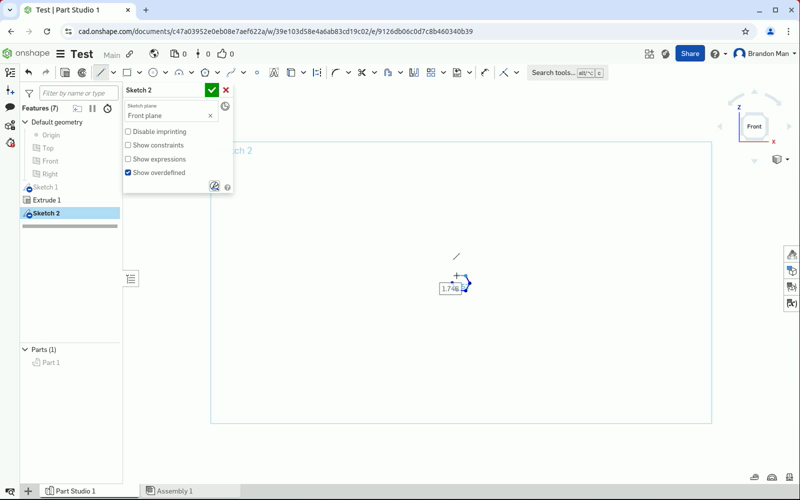
click(456, 275)
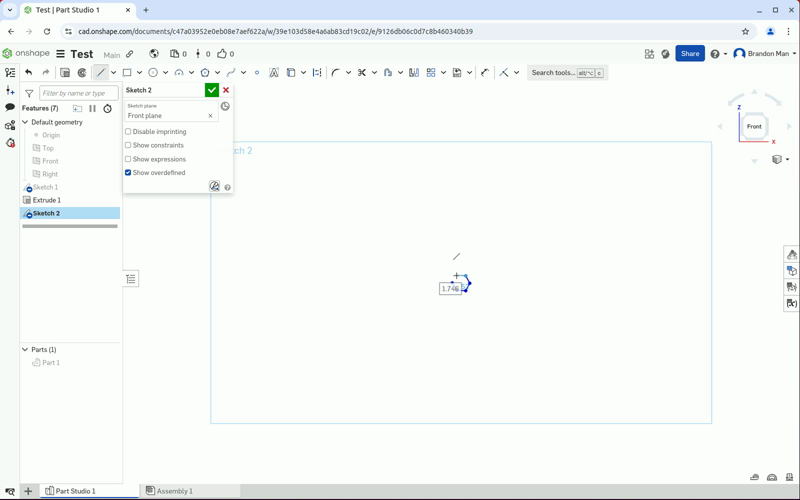
key_up(shift)
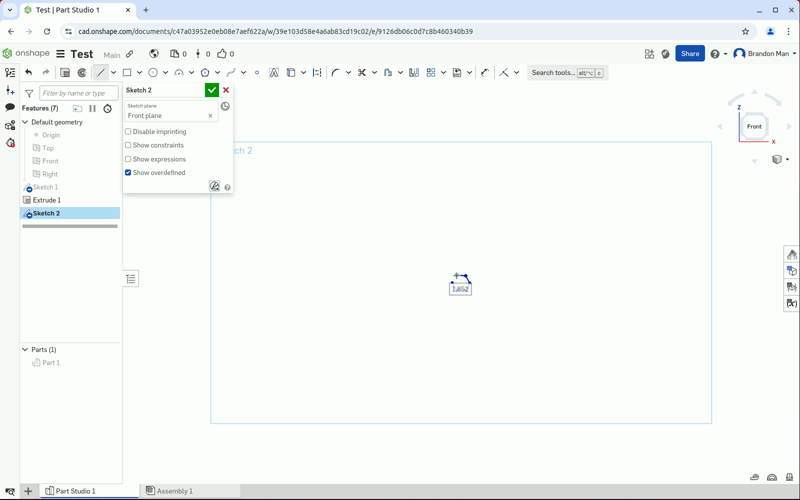
mouse_move(486, 275)
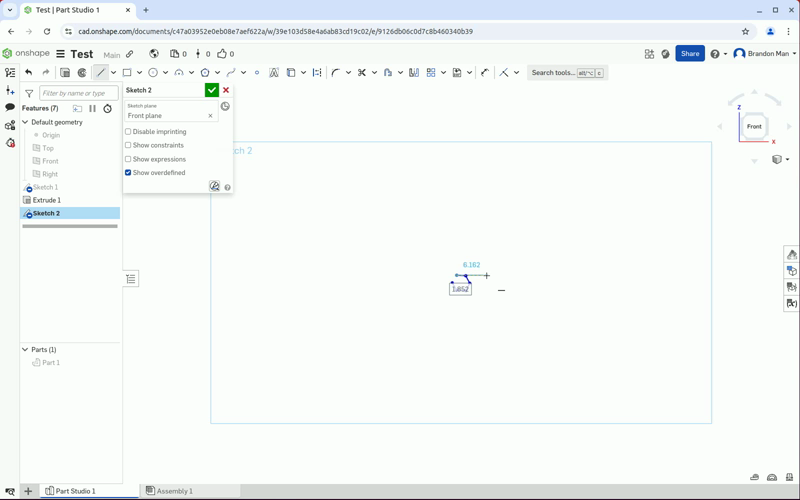
key_down(shift)
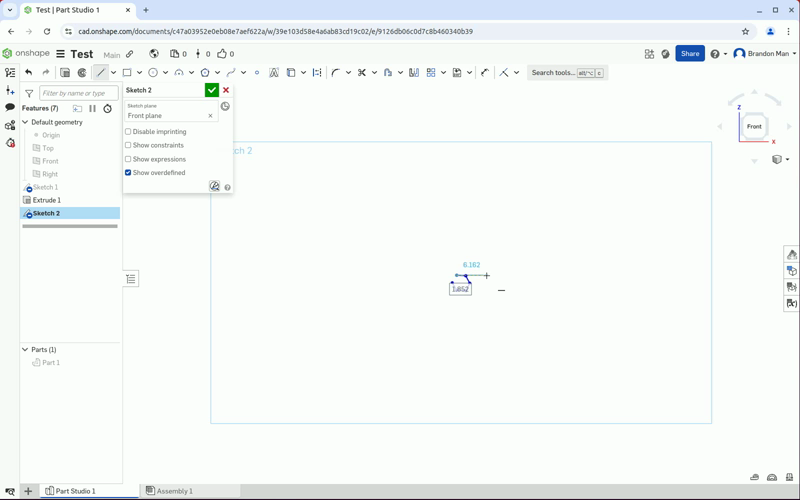
mouse_move(452, 282)
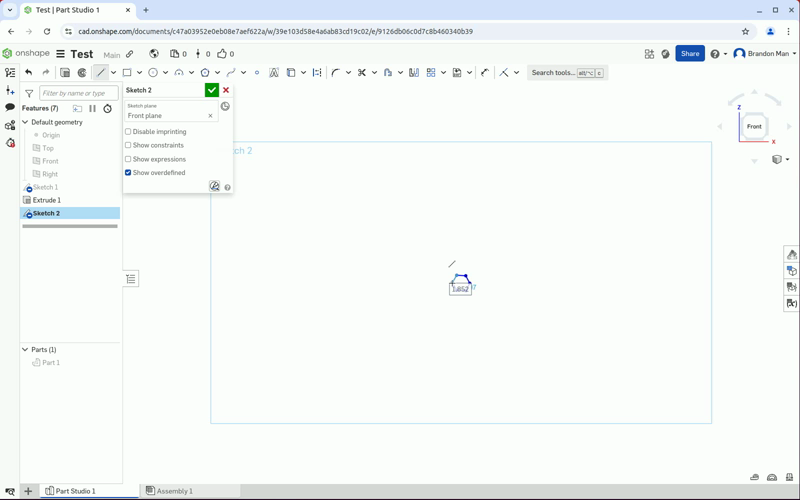
key_up(shift)
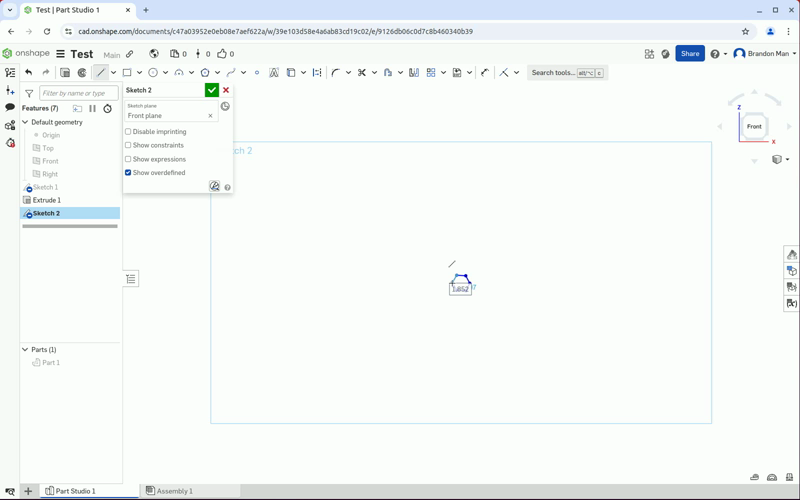
click(452, 282)
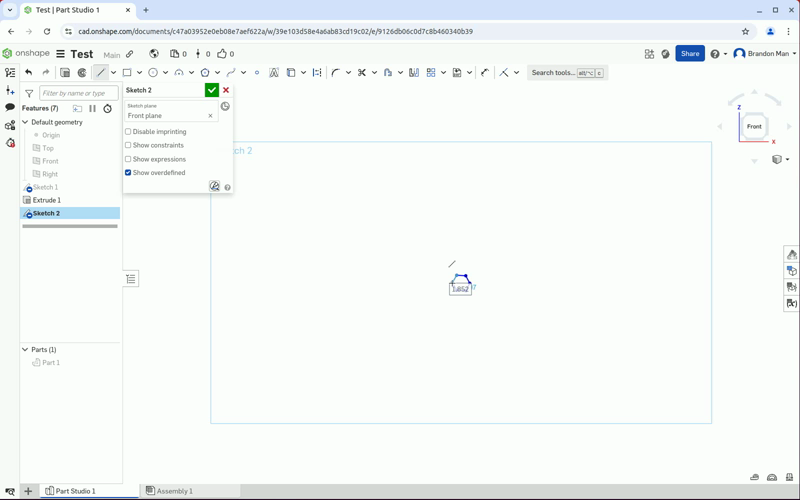
key(esc)
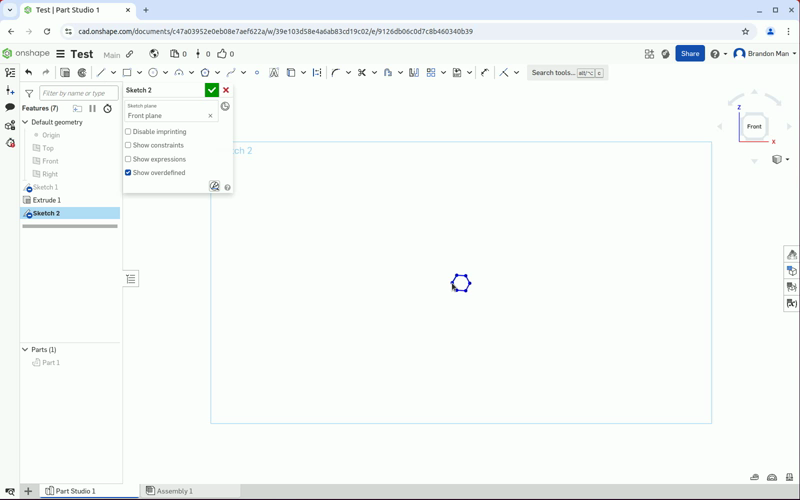
mouse_move(463, 285)
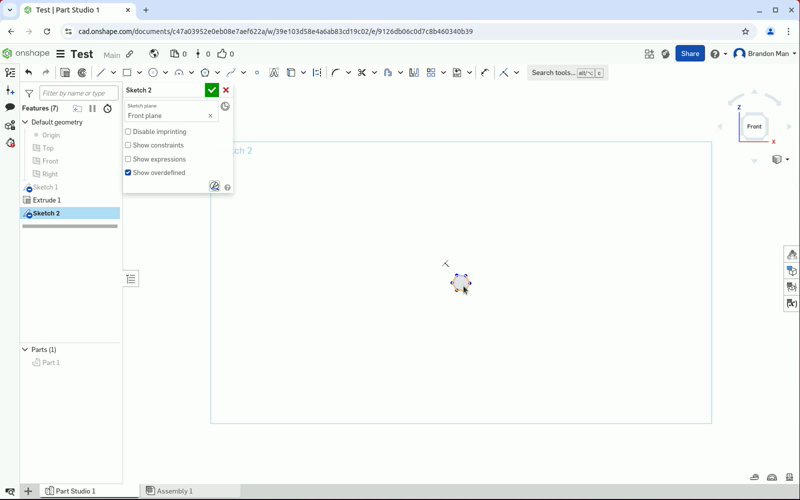
scroll(6)
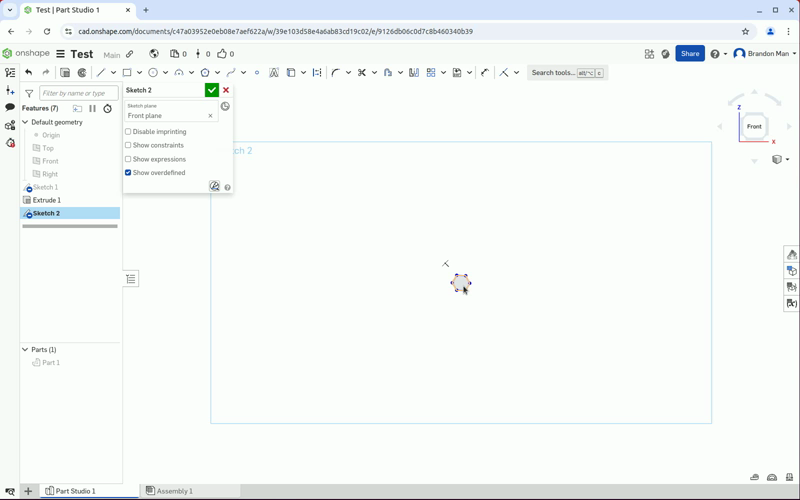
scroll(6)
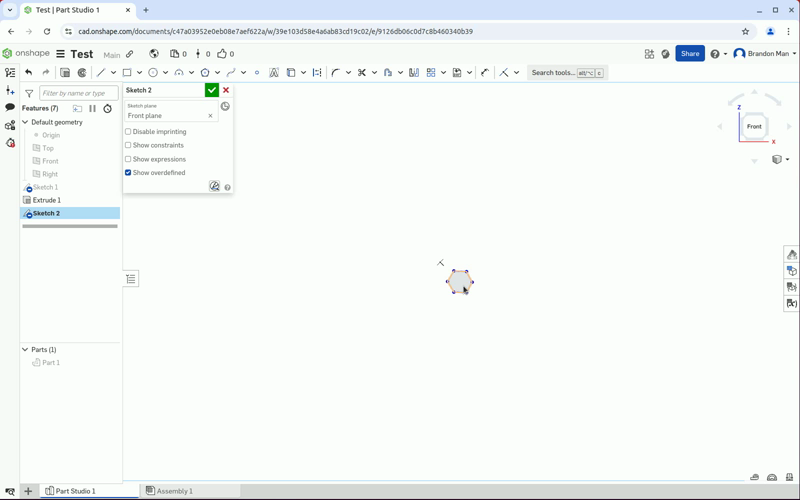
scroll(6)
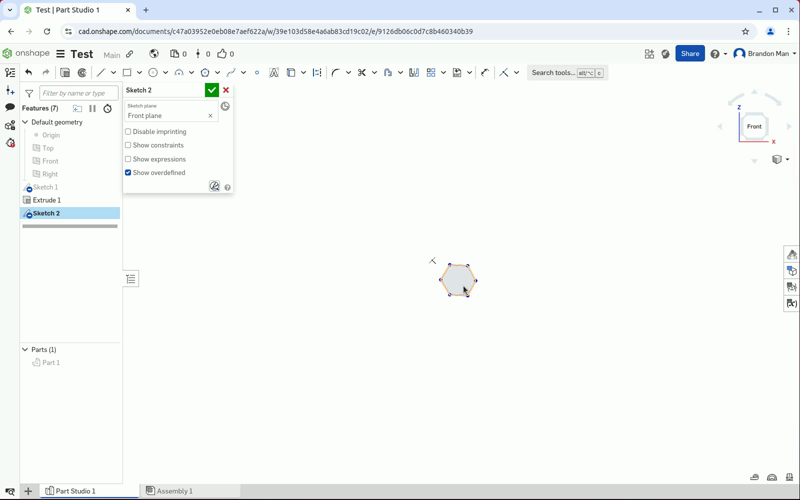
scroll(6)
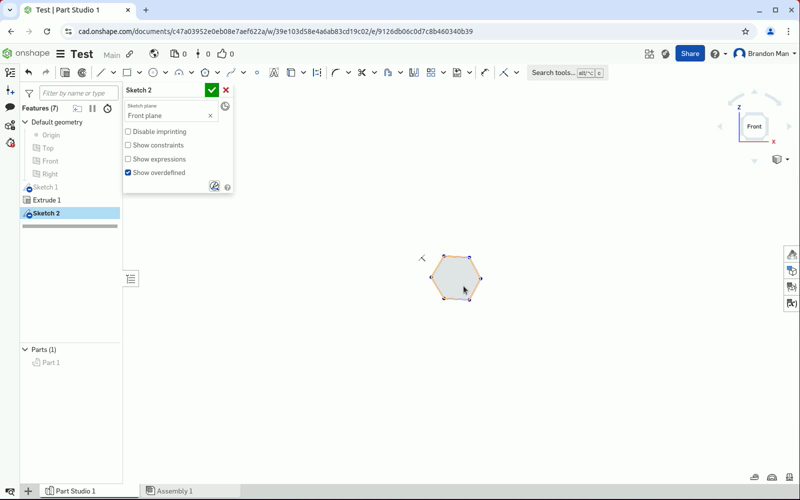
scroll(6)
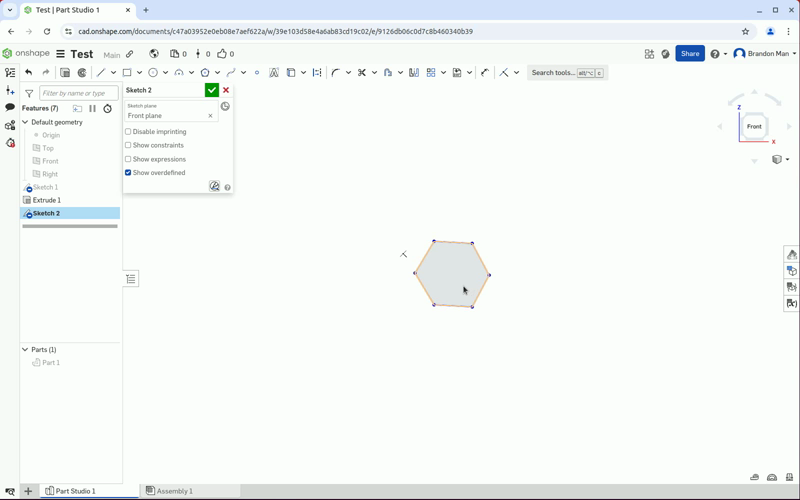
scroll(6)
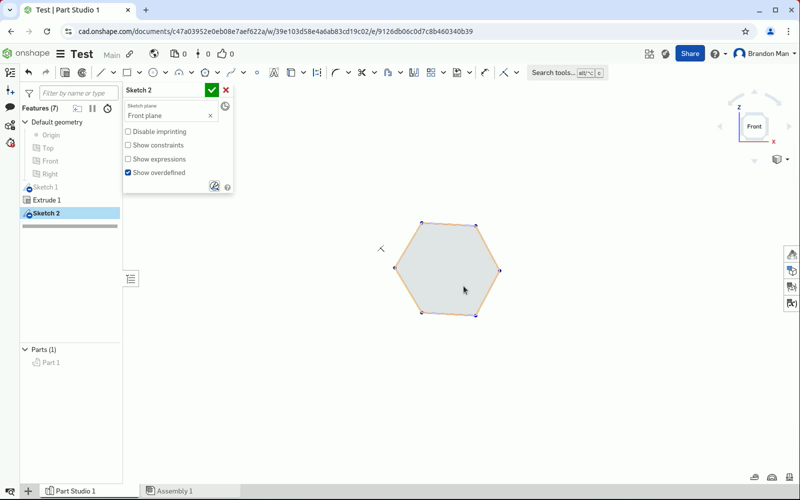
scroll(6)
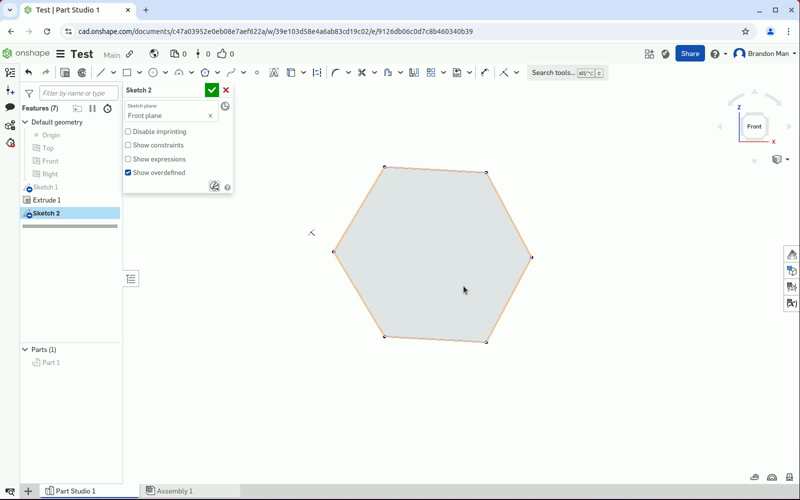
click(463, 285)
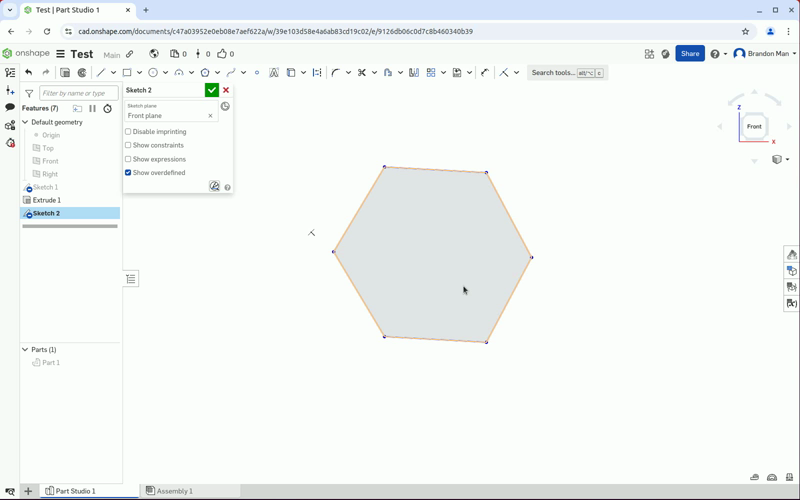
scroll(-6)
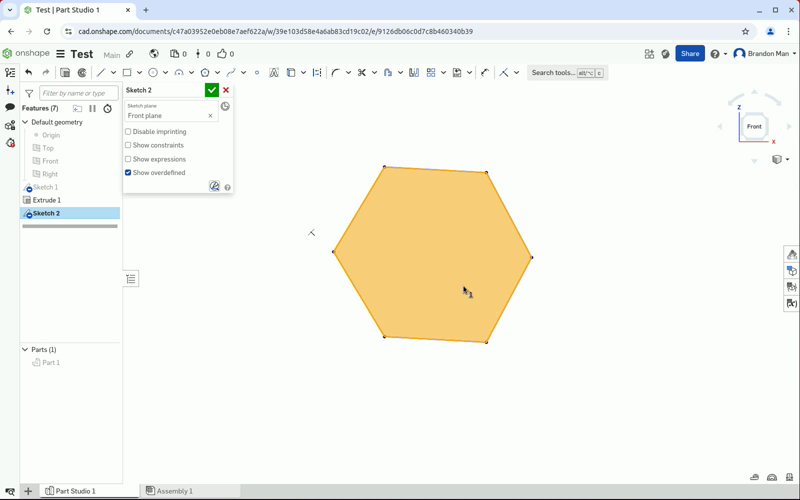
scroll(-6)
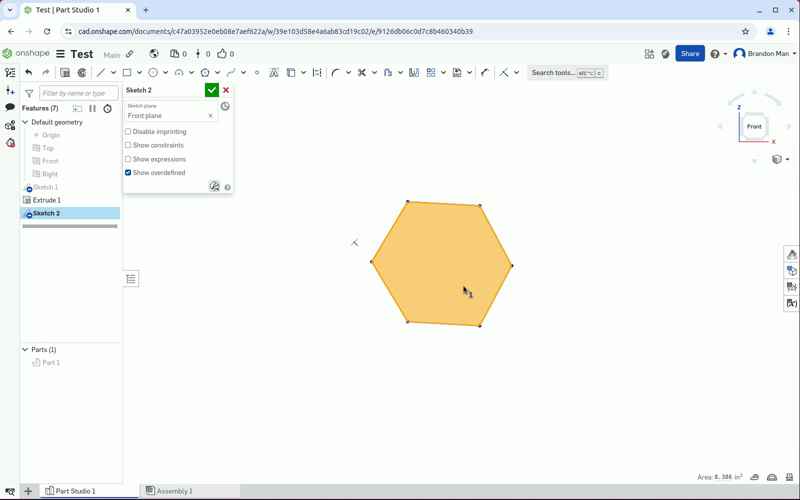
scroll(-6)
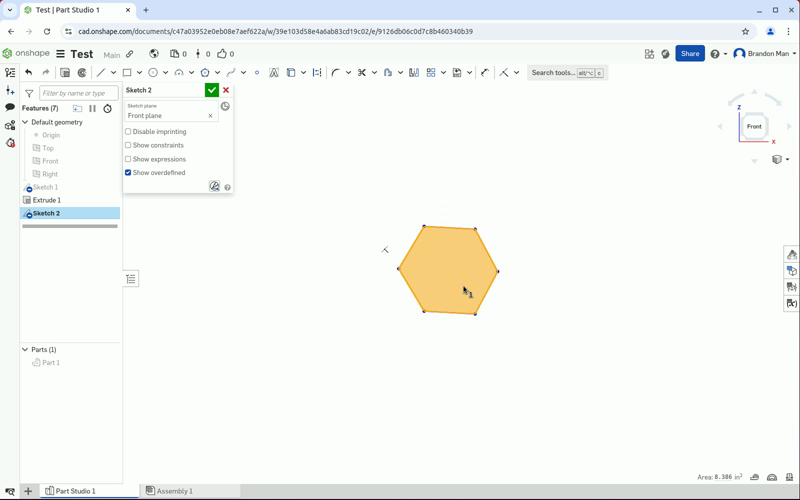
scroll(-6)
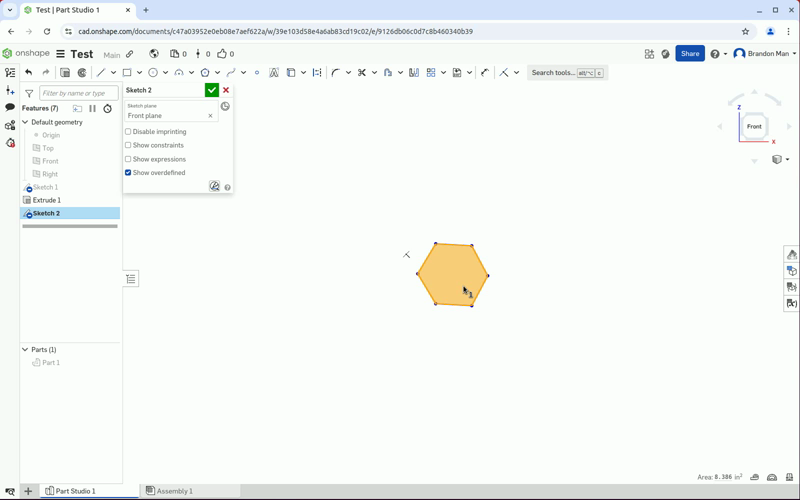
scroll(-6)
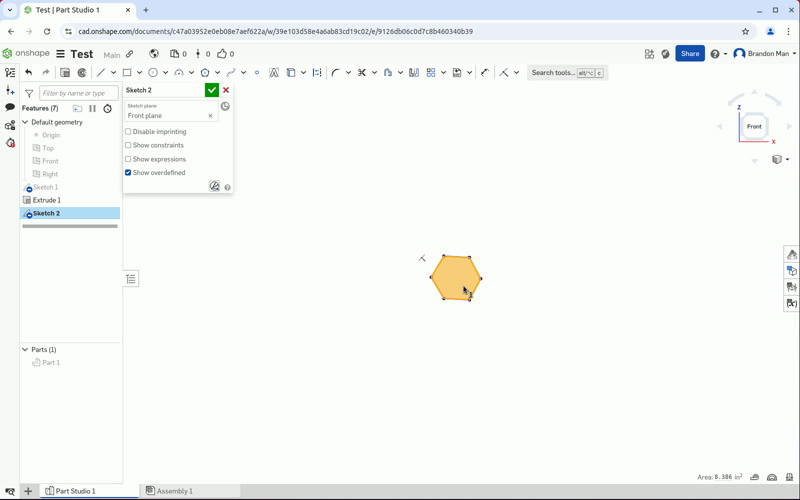
scroll(-6)
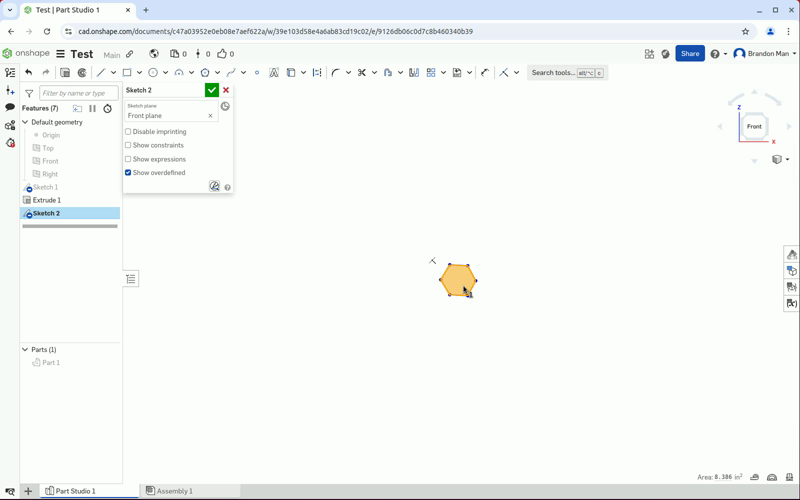
scroll(-6)
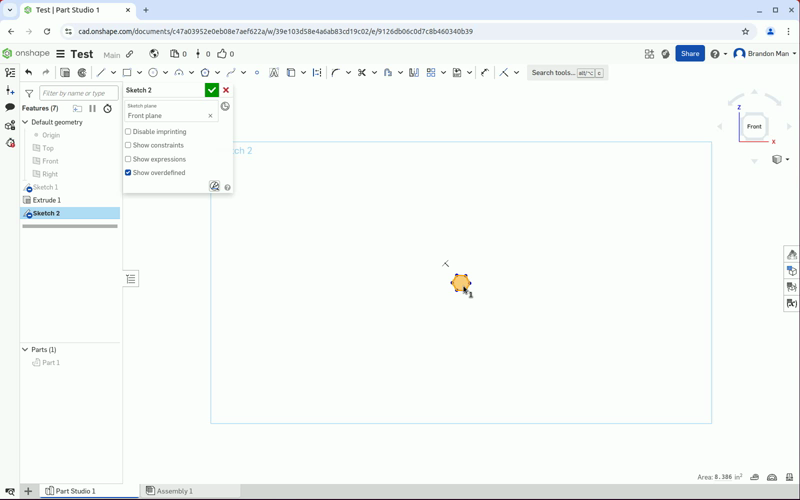
mouse_move(73, 352)
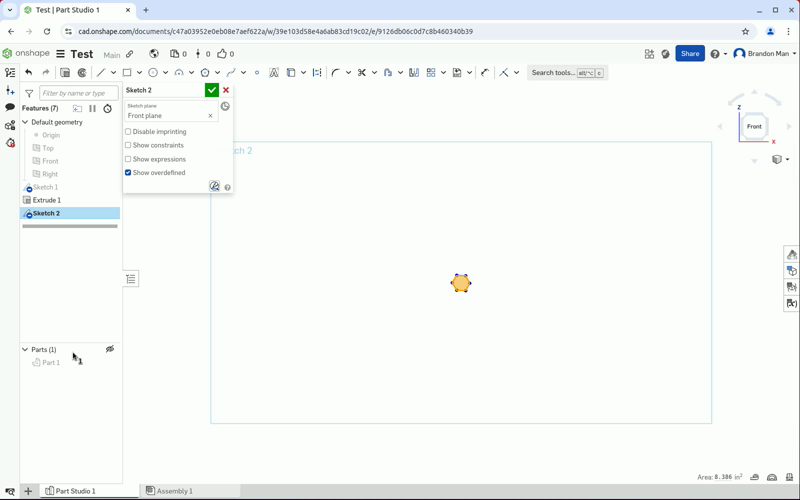
key(shift+y)
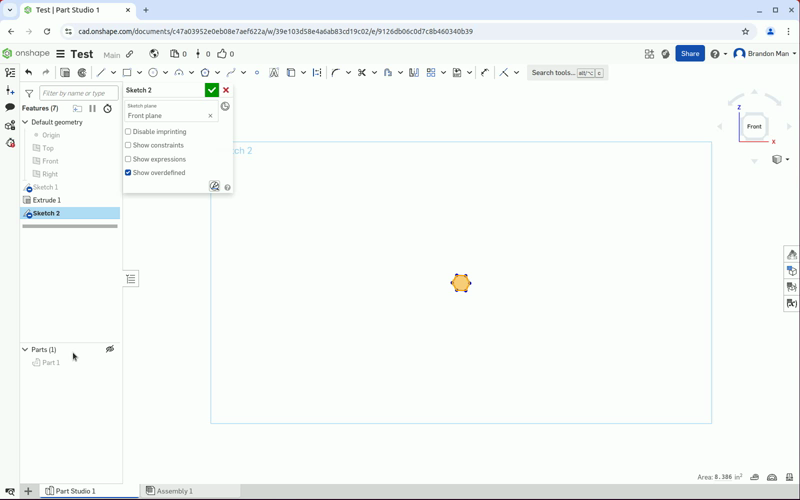
key(shift+e)
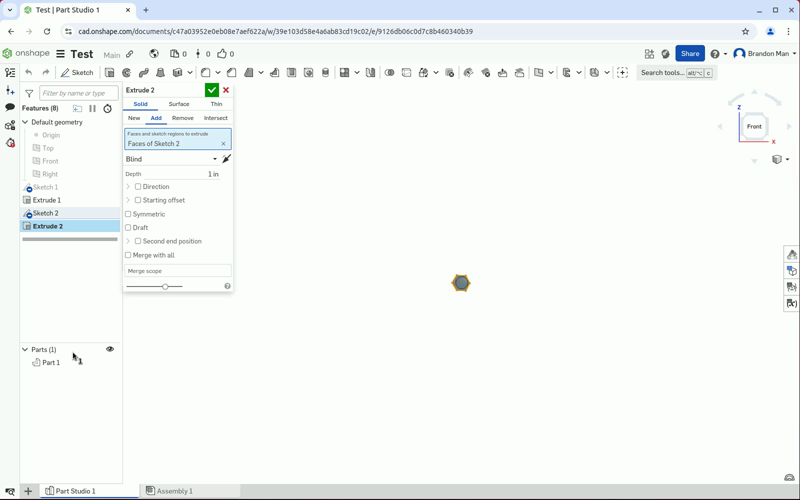
mouse_move(143, 106)
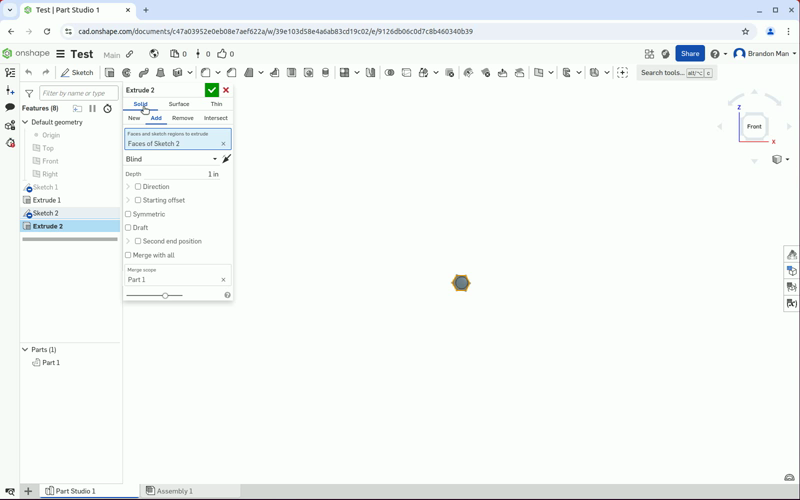
click(143, 106)
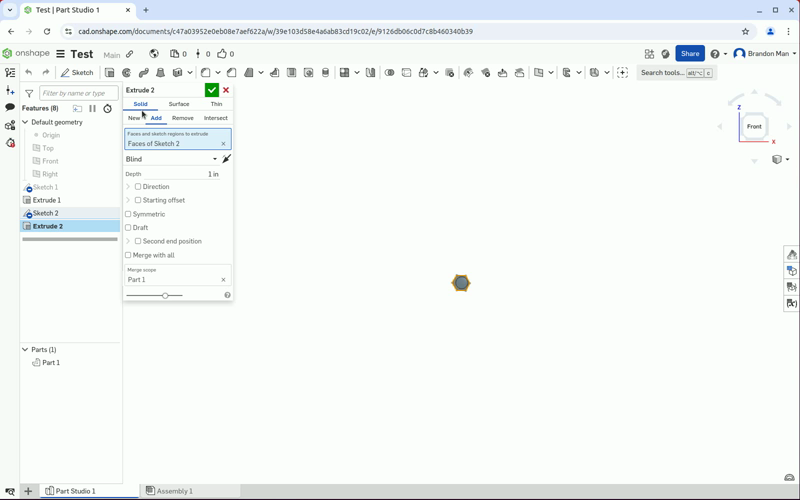
mouse_move(137, 120)
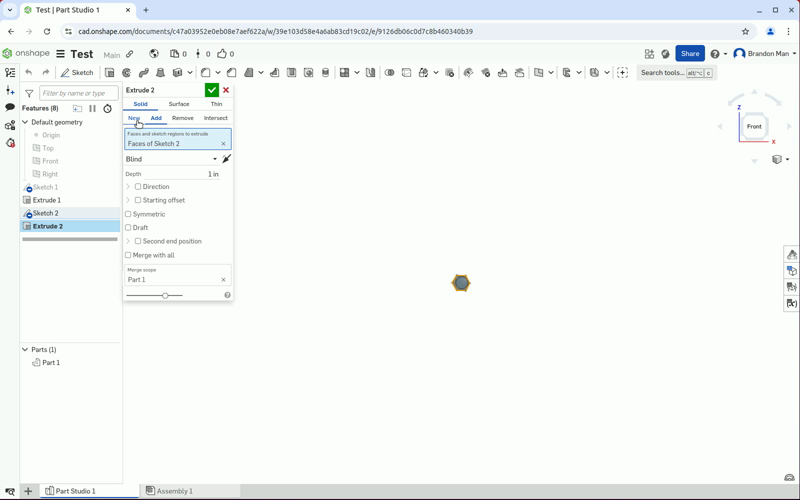
click(137, 120)
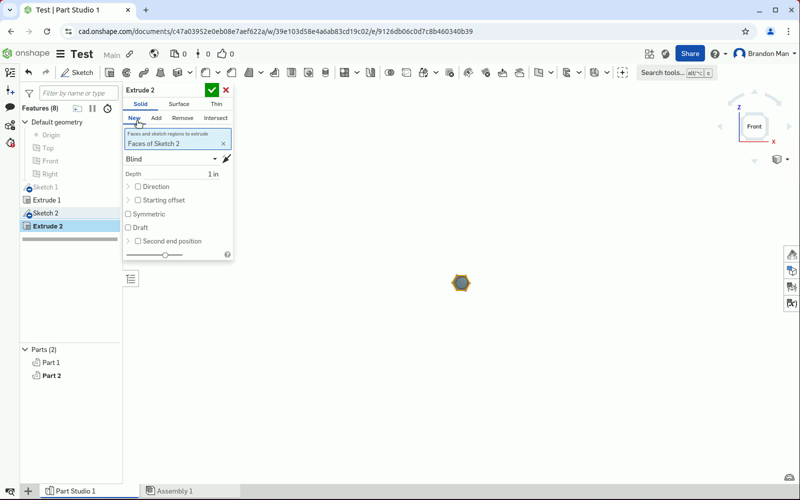
key(tab, 4)
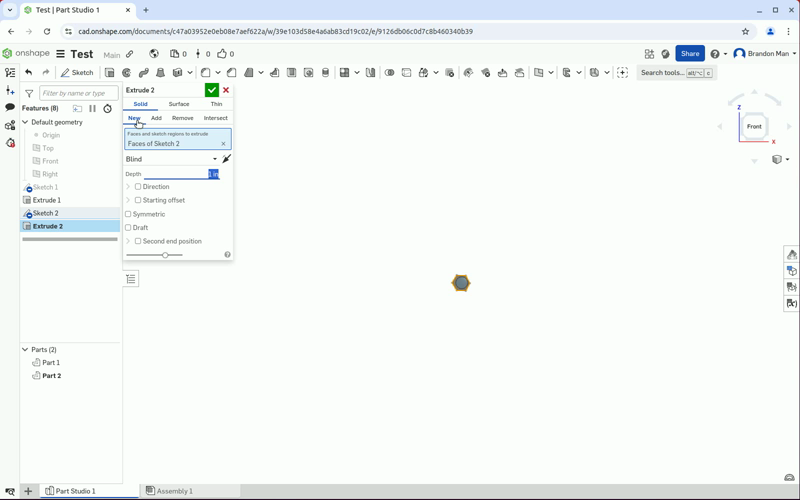
text(1.444)
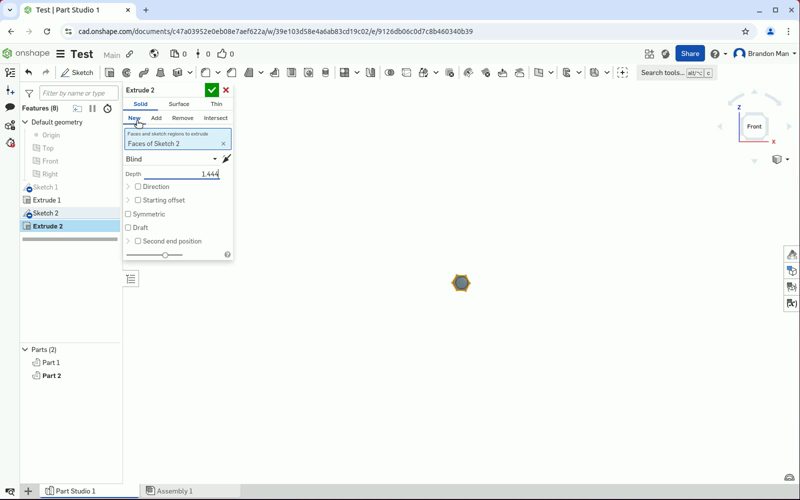
key(enter)
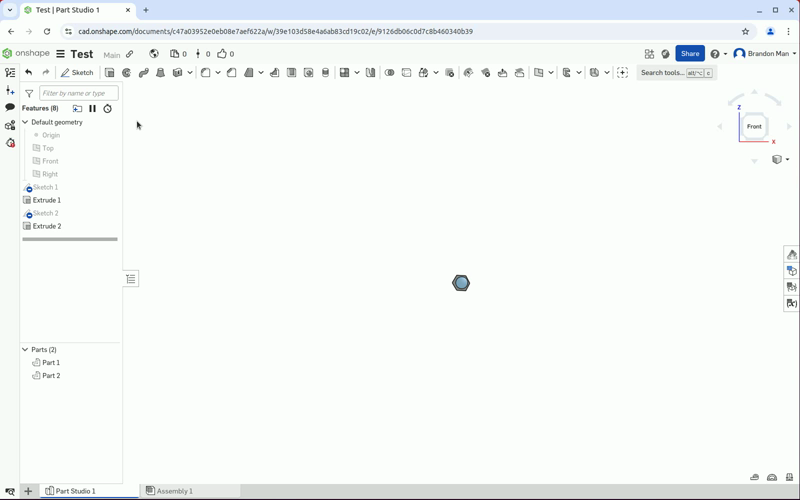
key(shift+h)
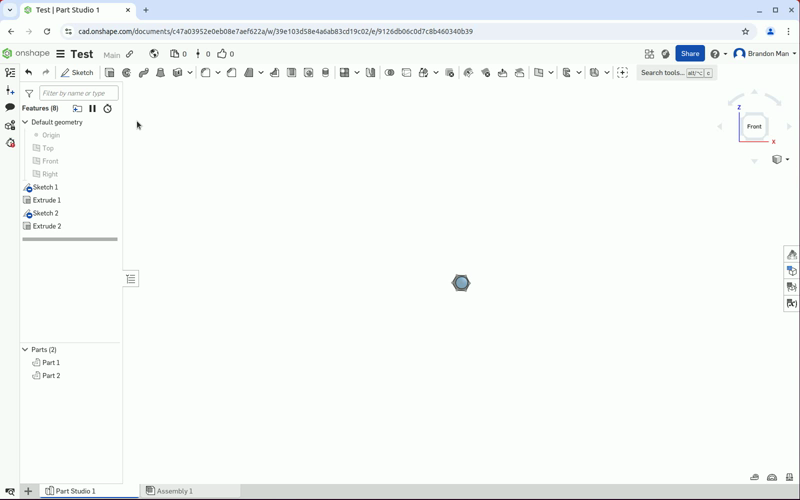
key(shift+h)
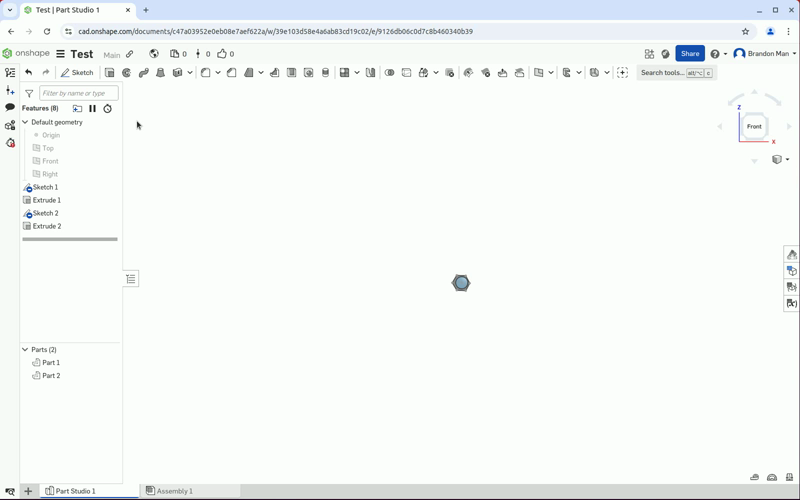
key(shift+7)
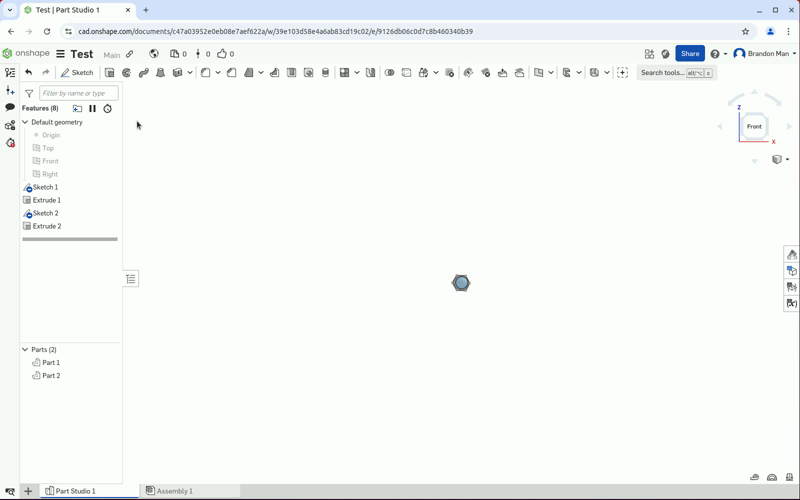
key(left, 2)
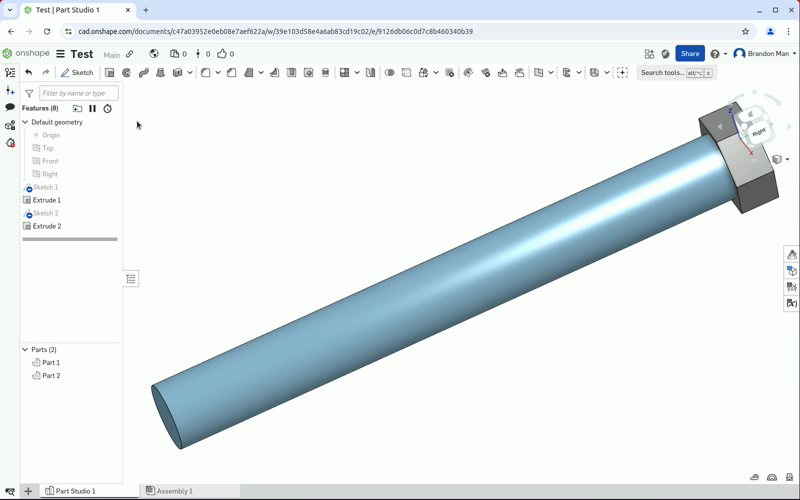
key(down, 2)
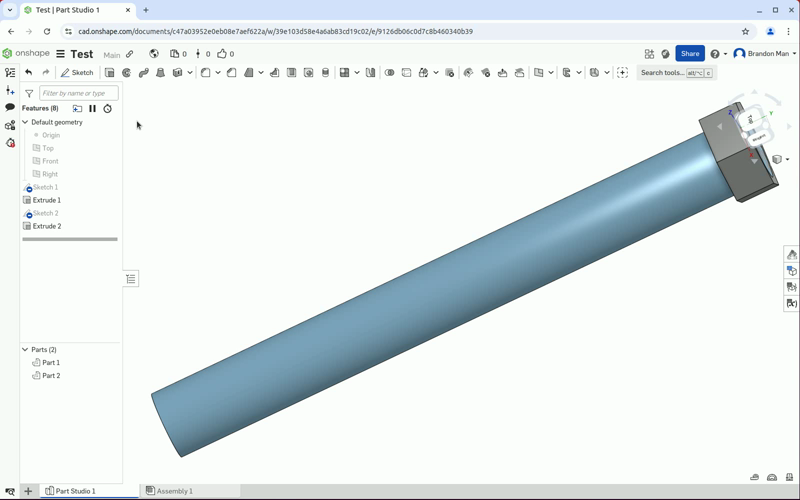
key(up, 2)
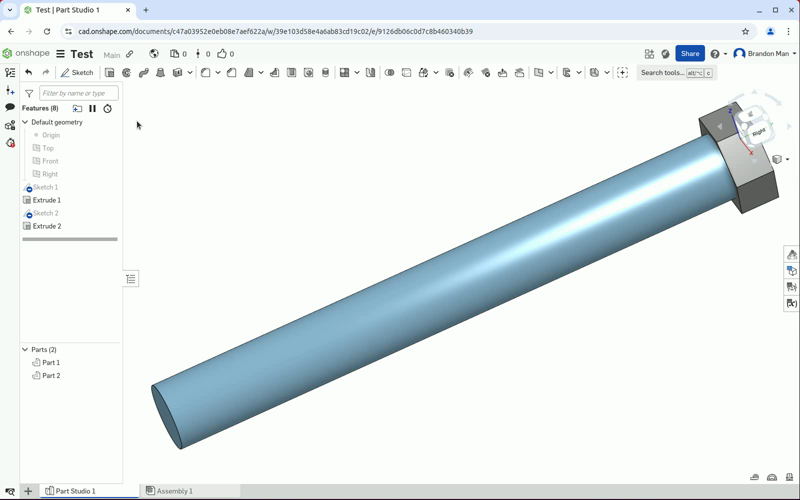
key(right, 2)
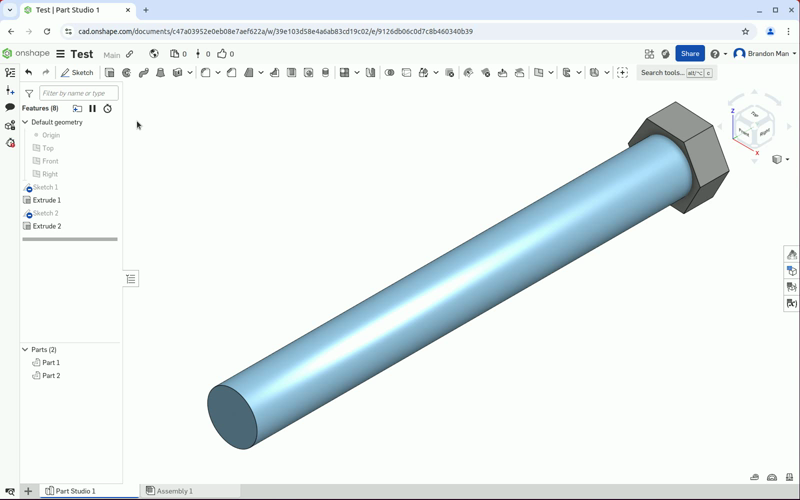
mouse_move(73, 189)
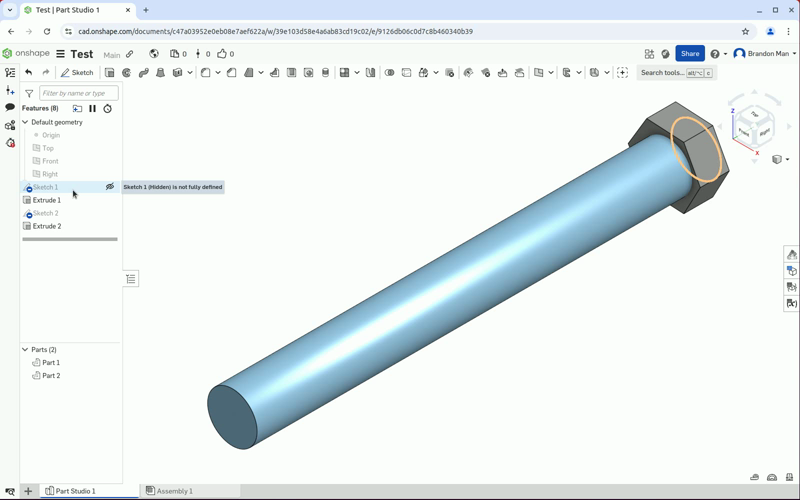
click(73, 189)